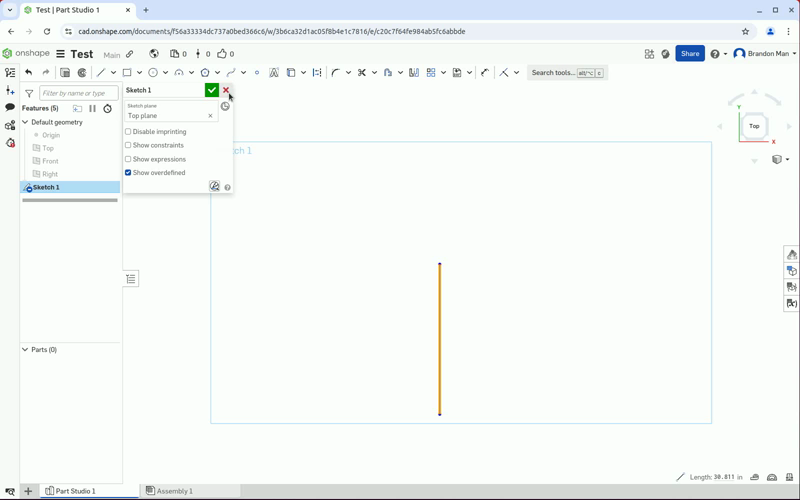
key(shift+h)
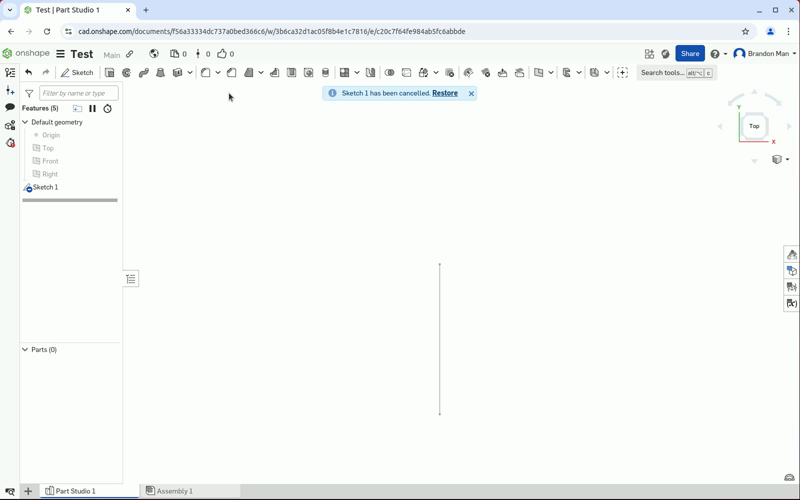
key(shift+s)
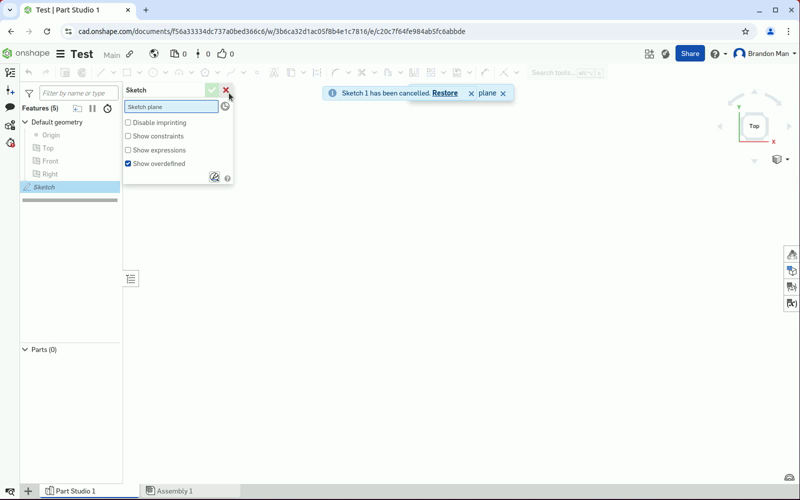
mouse_move(73, 150)
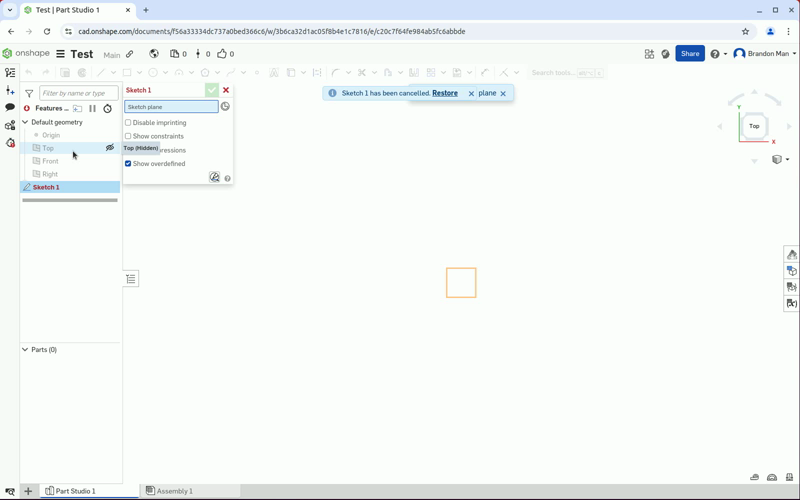
click(73, 150)
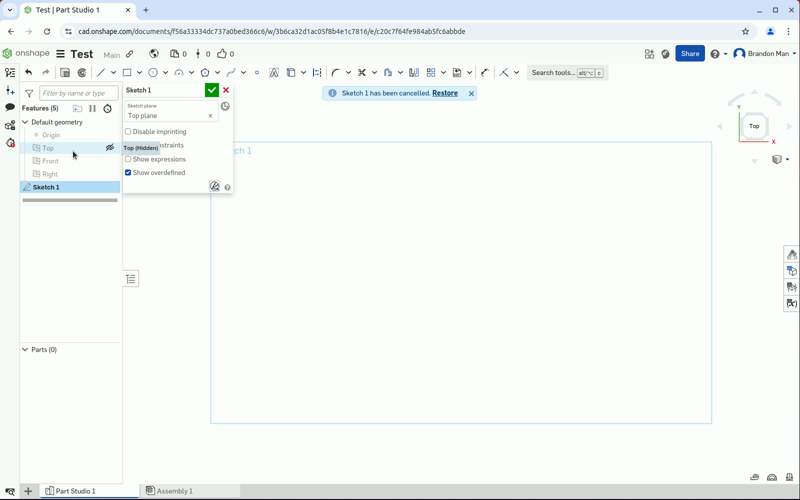
mouse_move(73, 352)
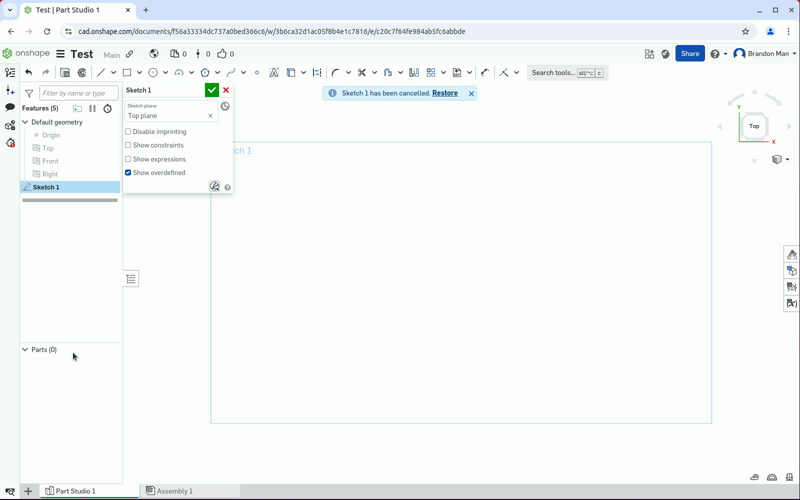
key(y)
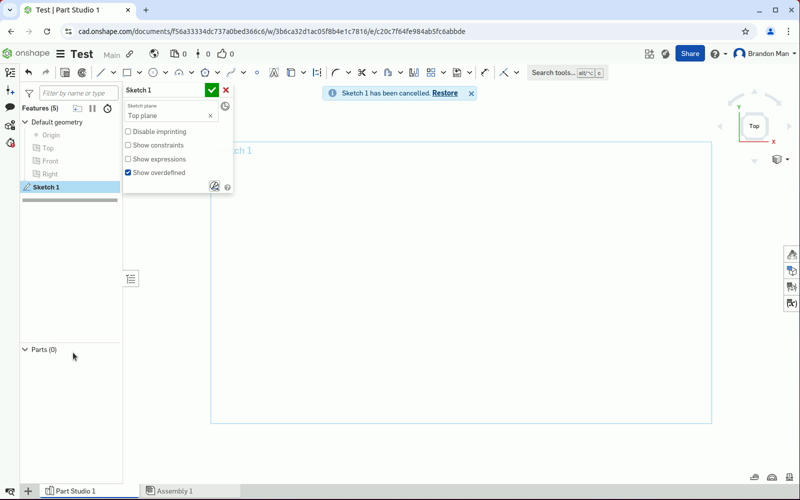
key(l)
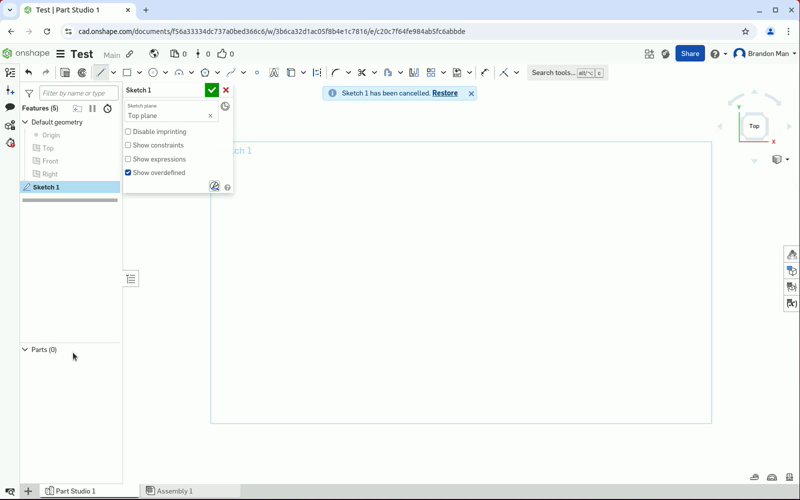
key_down(shift)
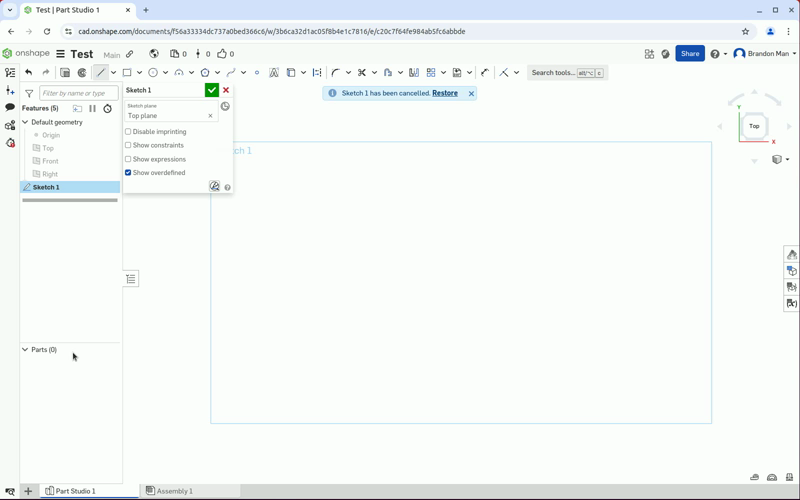
mouse_move(416, 288)
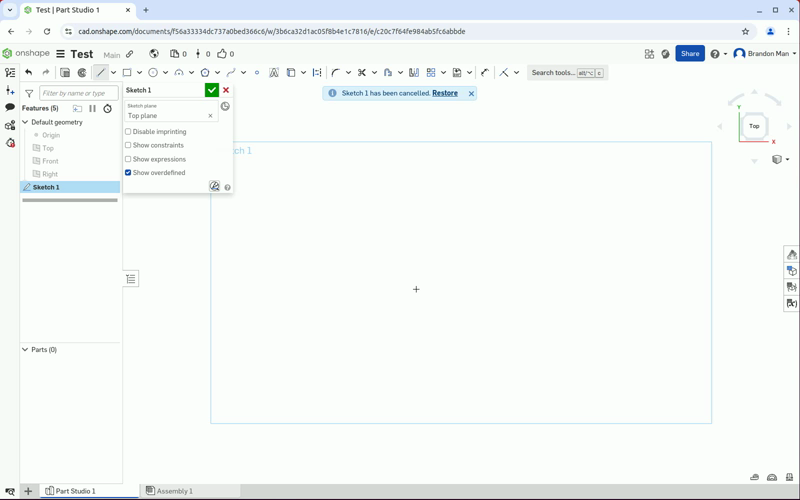
click(416, 288)
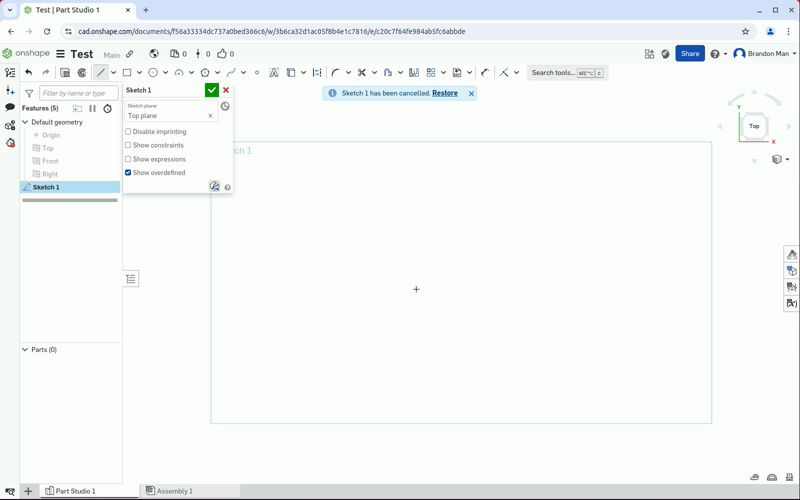
key_up(shift)
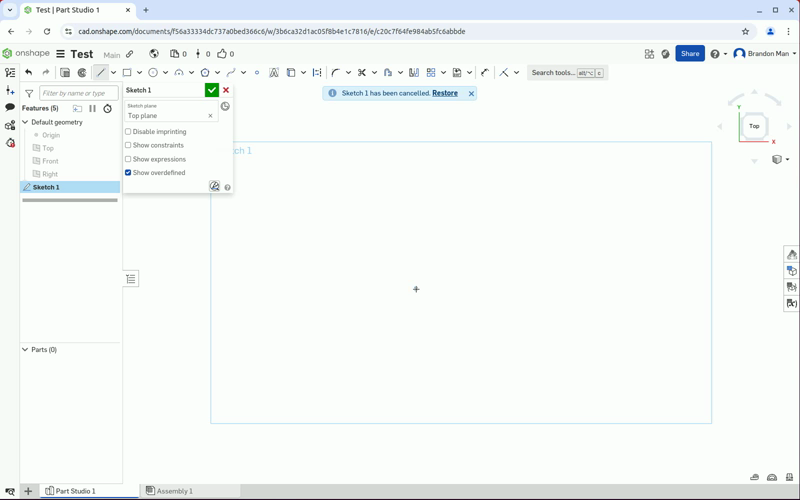
key_down(shift)
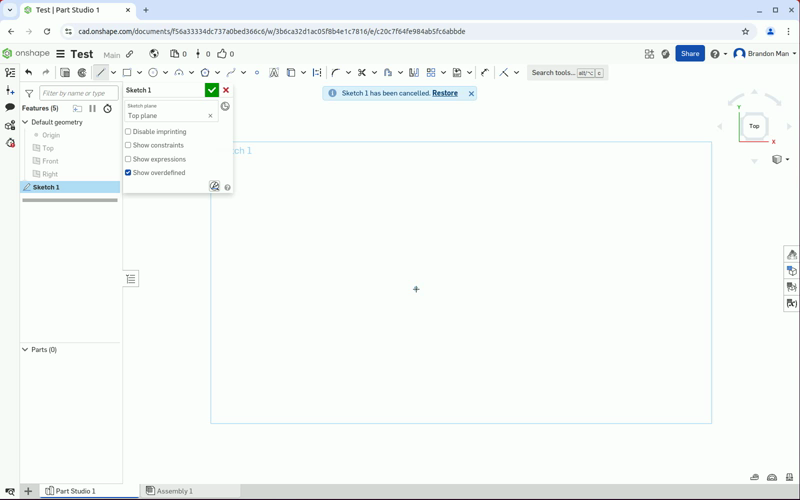
mouse_move(446, 288)
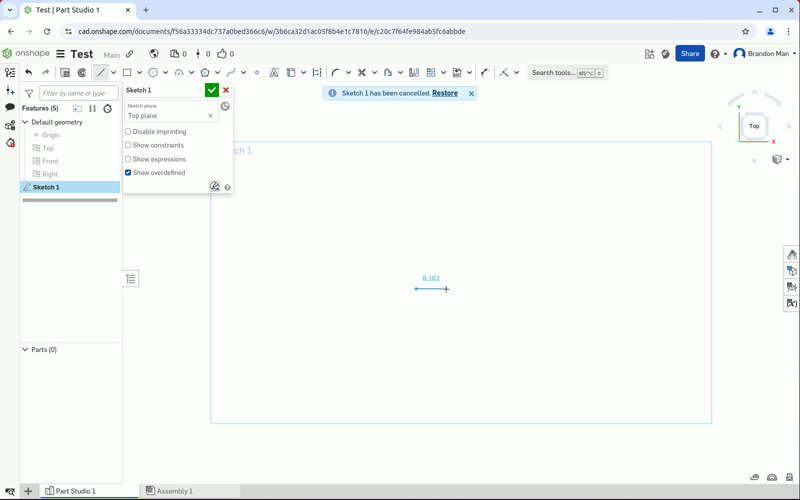
mouse_move(450, 288)
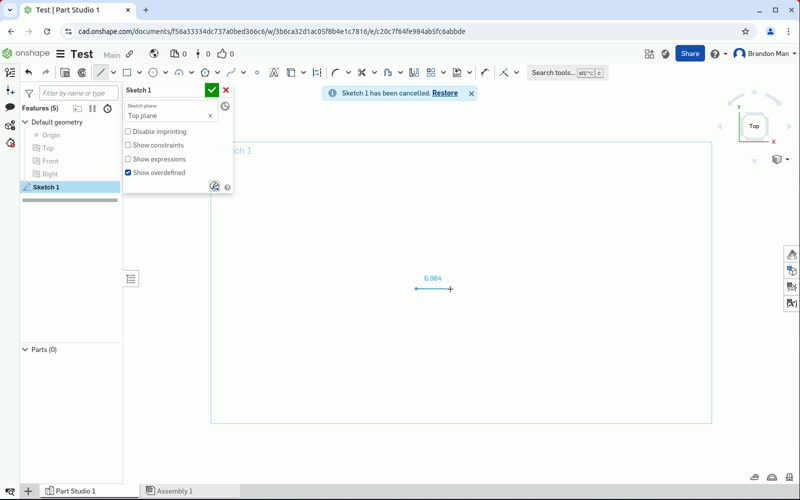
click(450, 288)
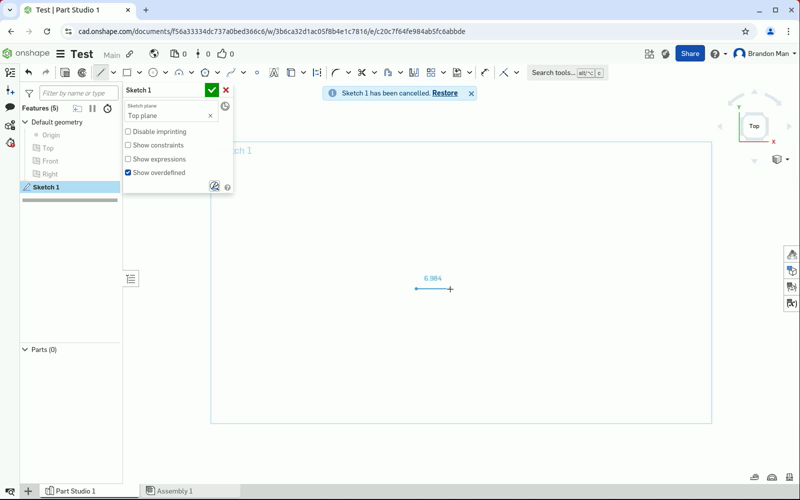
key_up(shift)
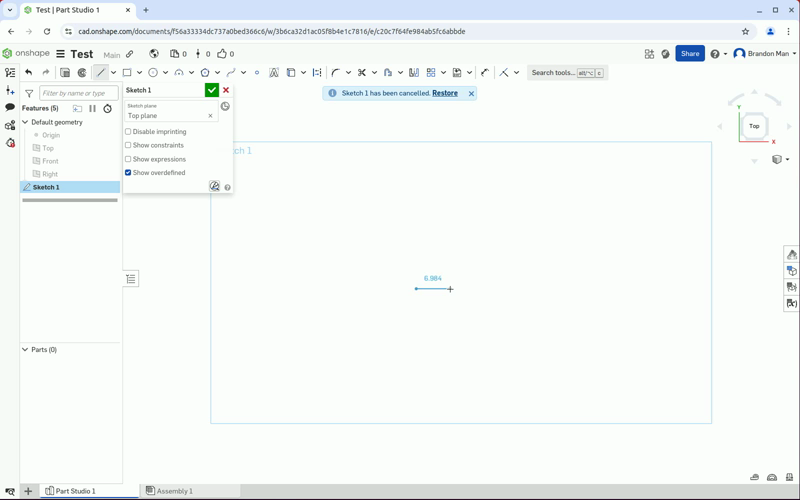
key_down(shift)
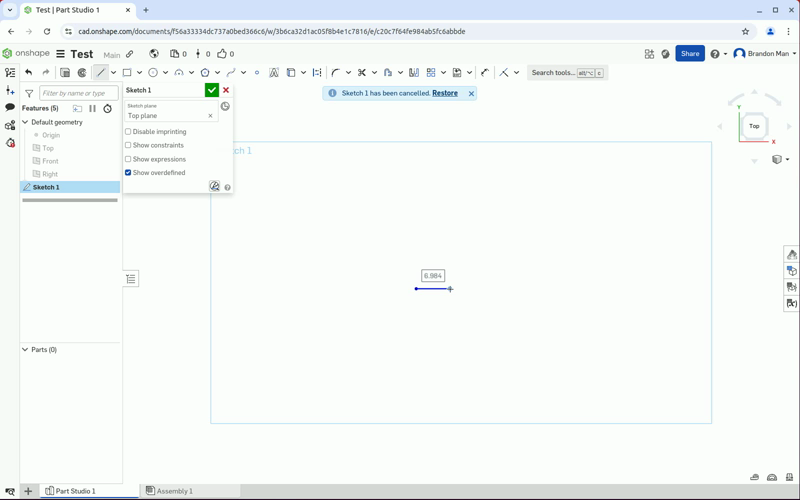
mouse_move(480, 288)
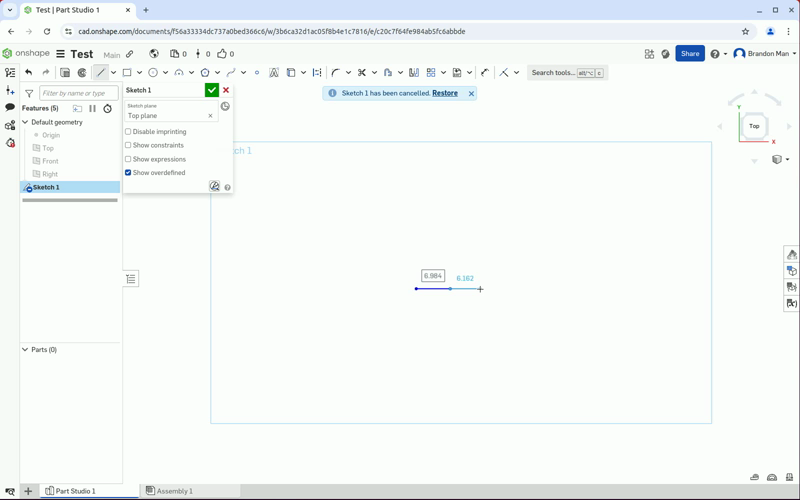
mouse_move(450, 345)
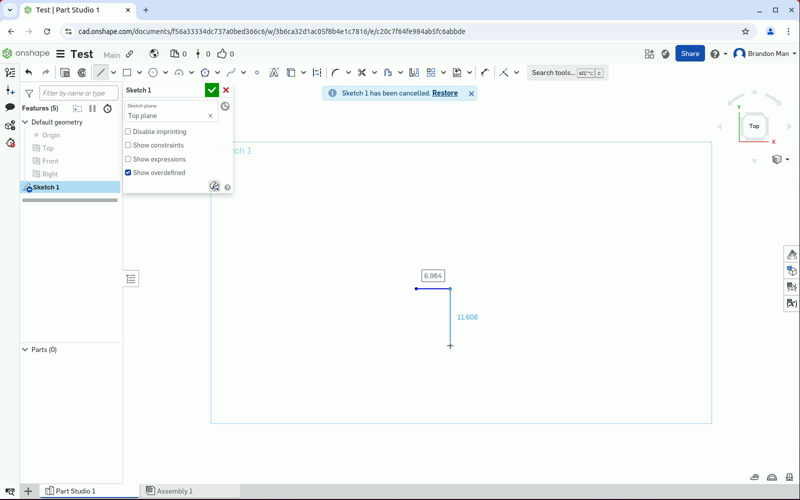
click(450, 345)
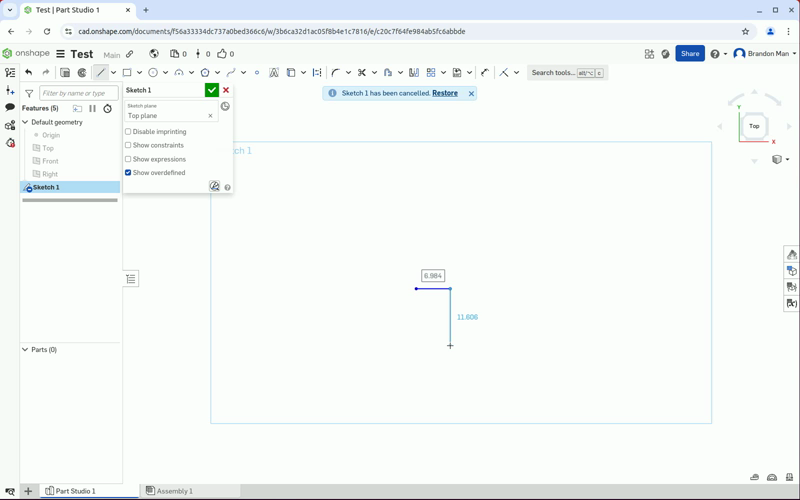
key_up(shift)
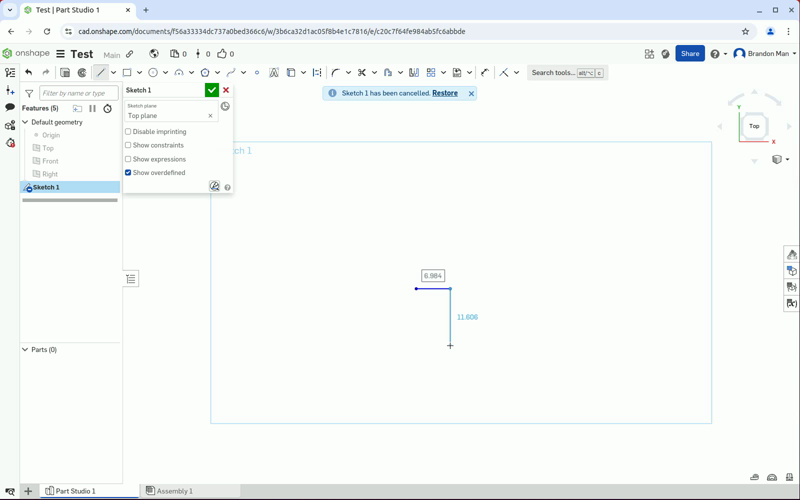
key_down(shift)
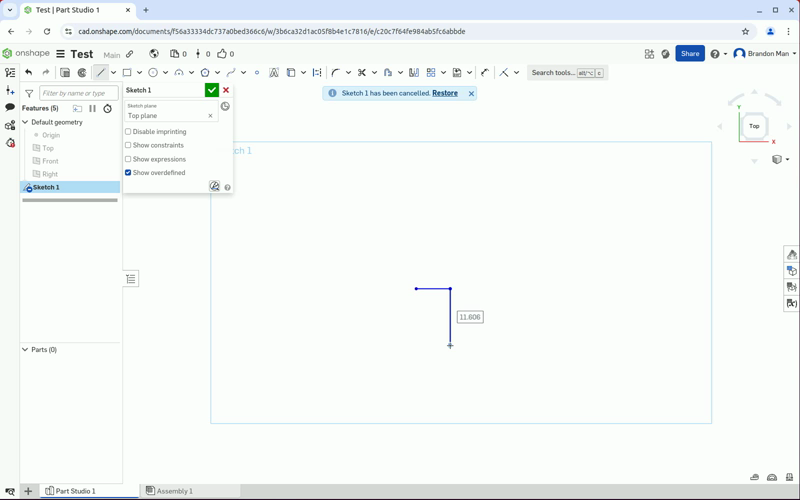
mouse_move(480, 345)
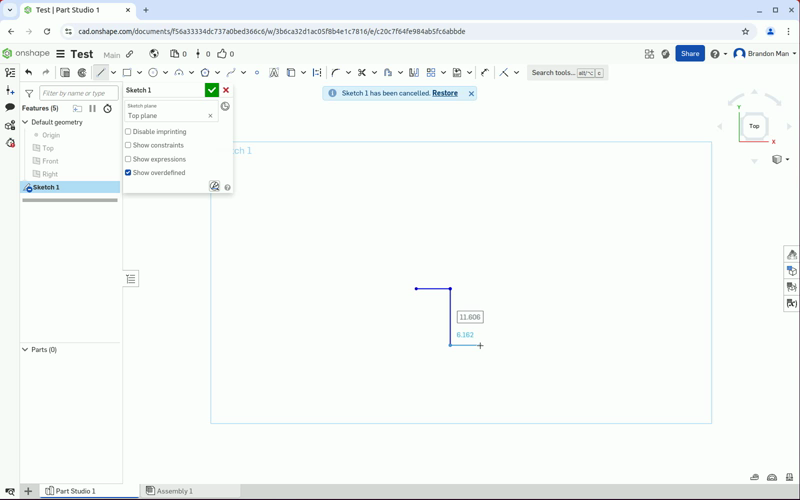
mouse_move(460, 345)
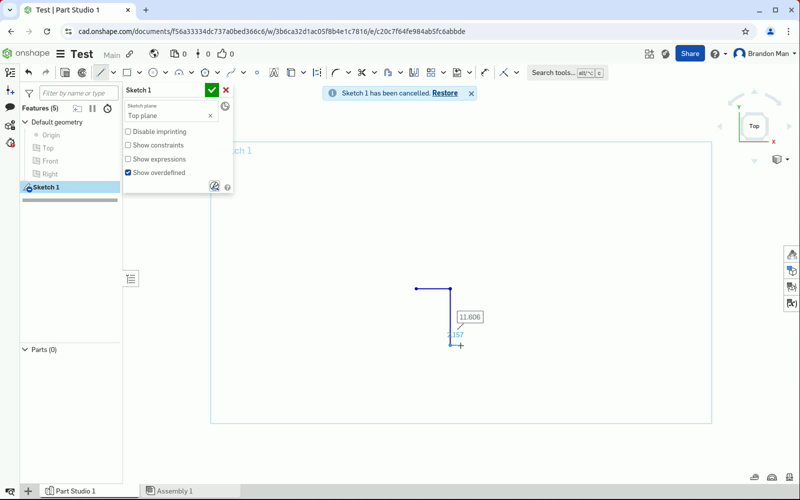
click(460, 345)
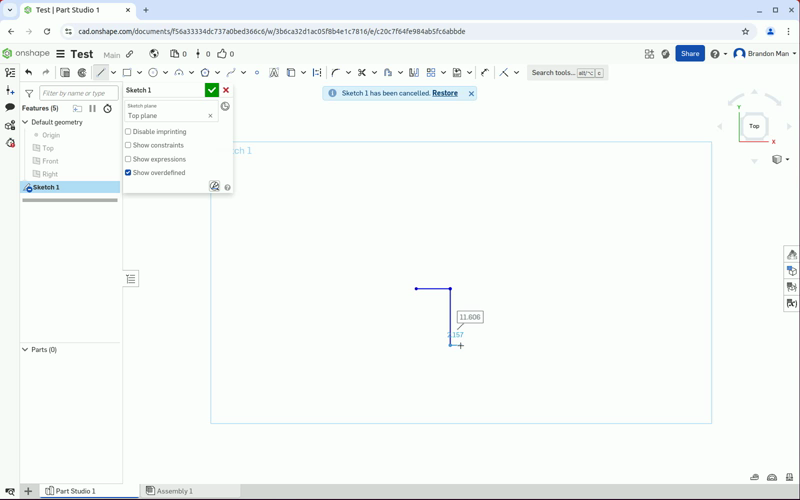
key_up(shift)
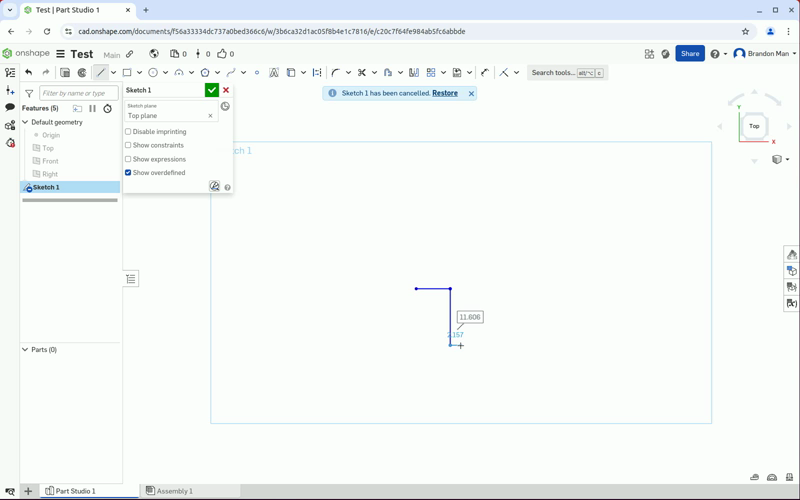
key_down(shift)
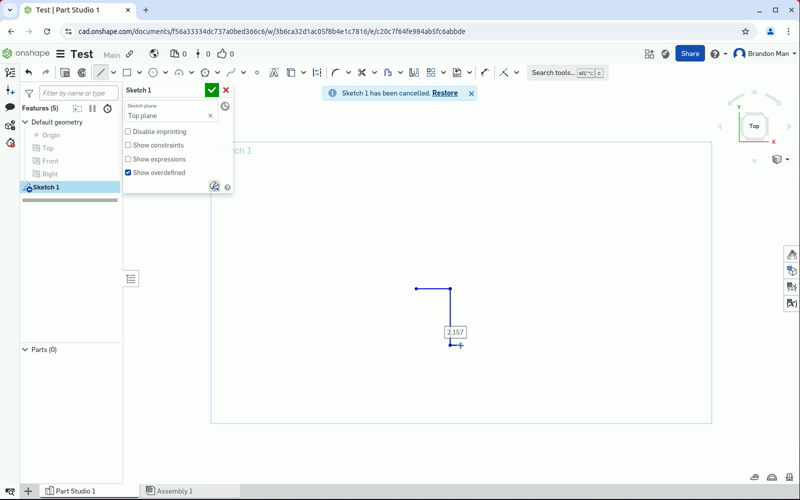
mouse_move(460, 187)
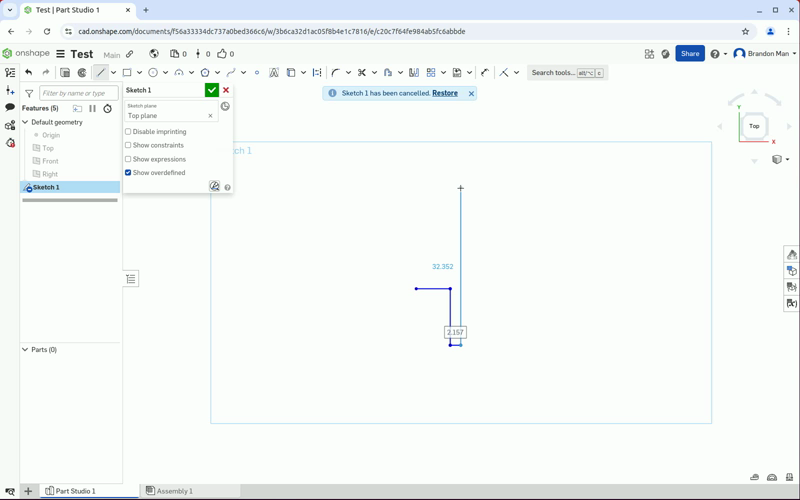
click(460, 187)
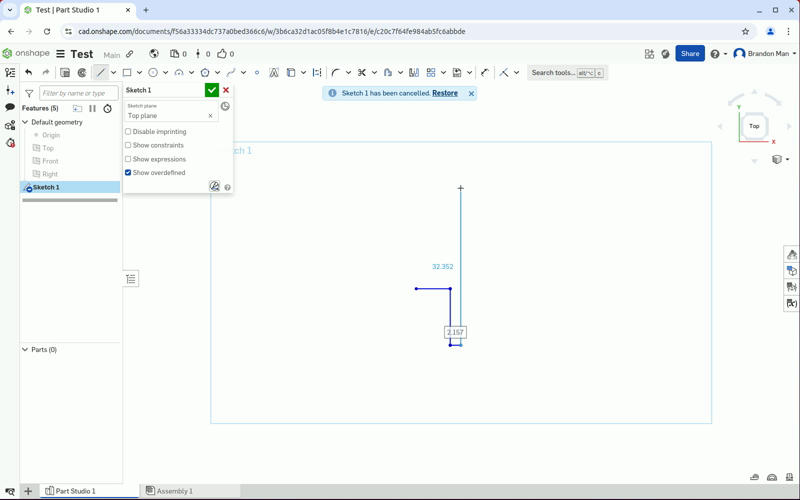
key_up(shift)
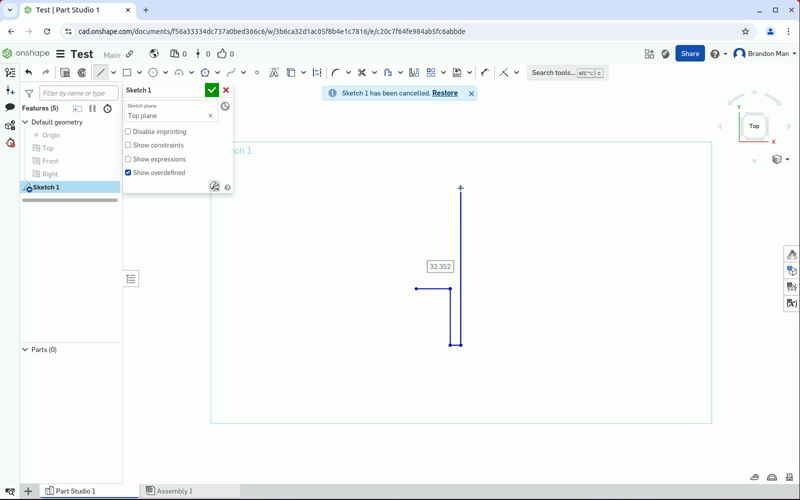
key_down(shift)
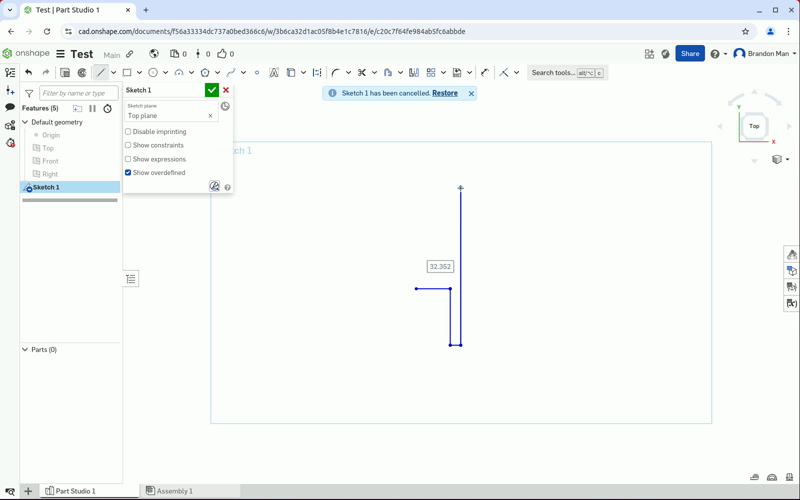
mouse_move(490, 187)
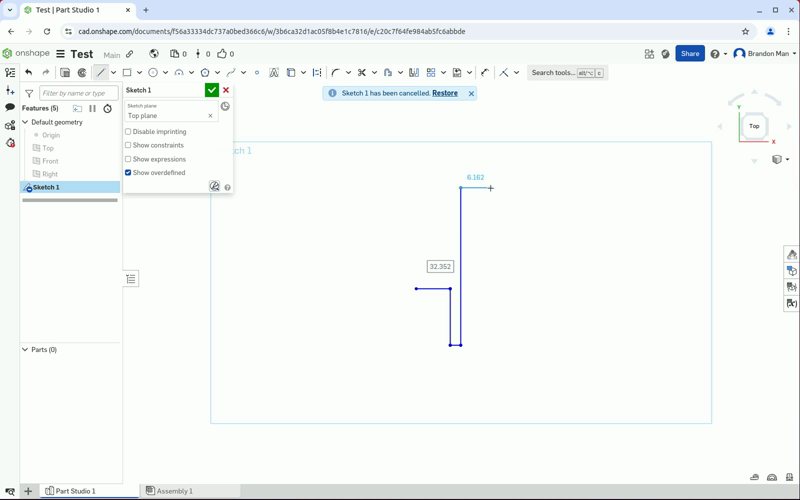
mouse_move(438, 187)
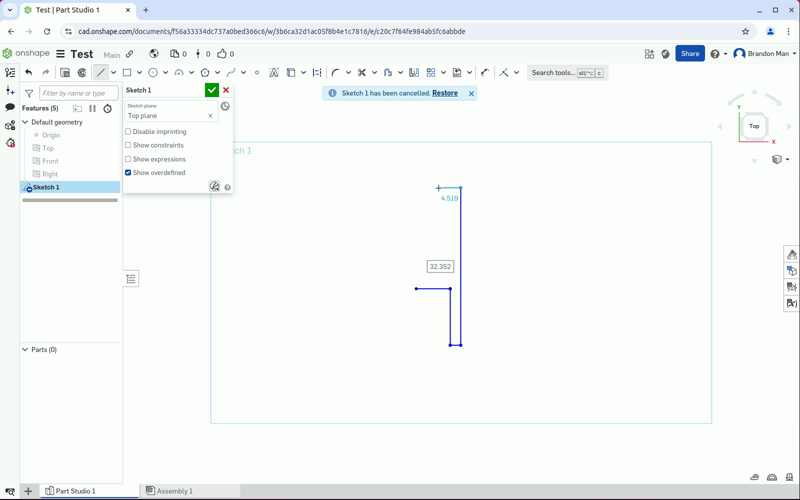
click(438, 187)
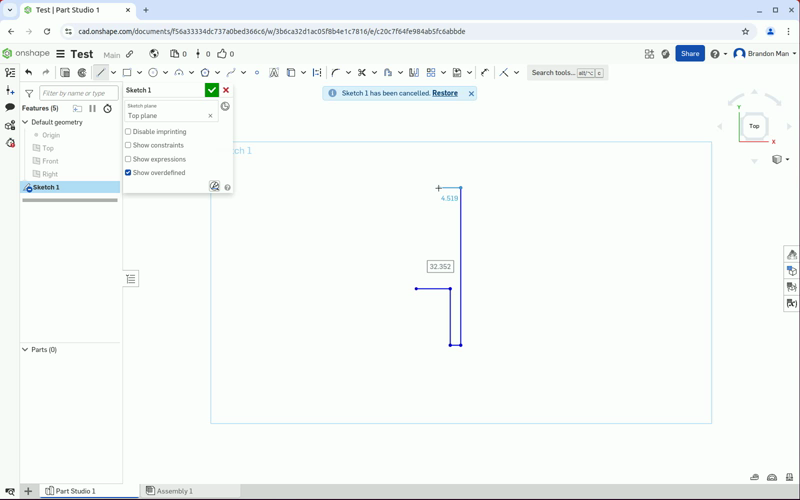
key_up(shift)
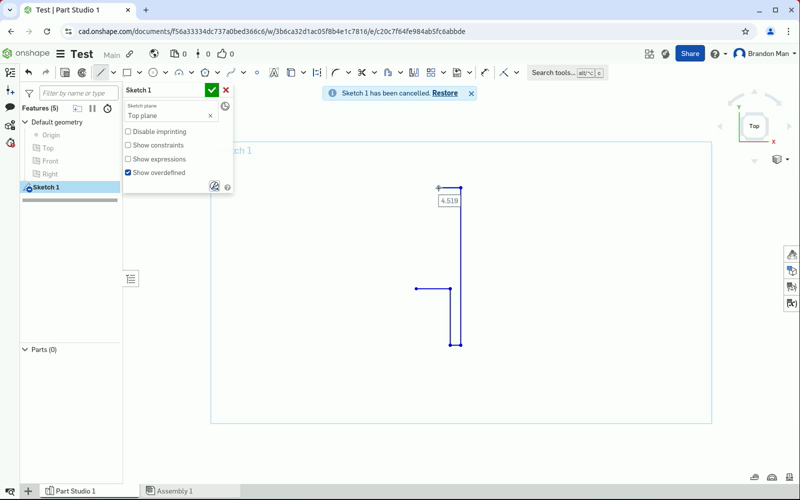
key_down(shift)
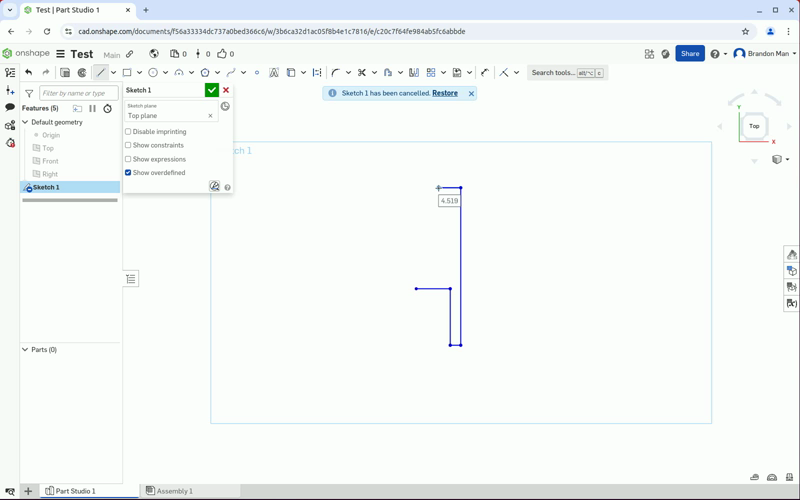
mouse_move(468, 187)
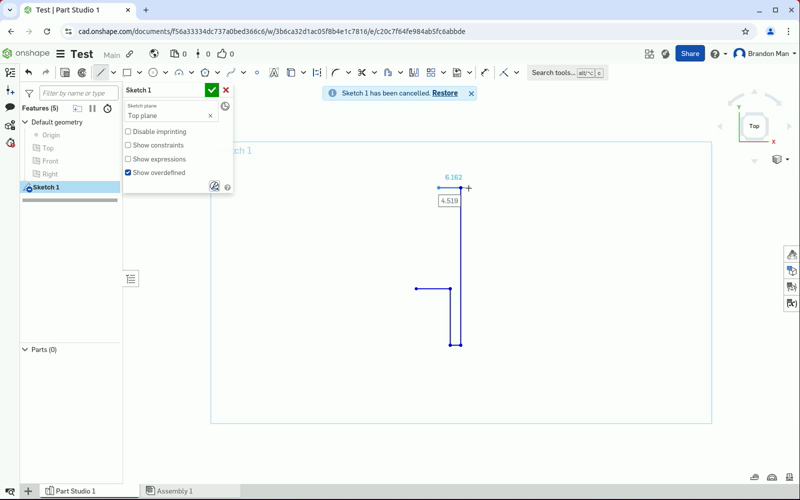
mouse_move(416, 210)
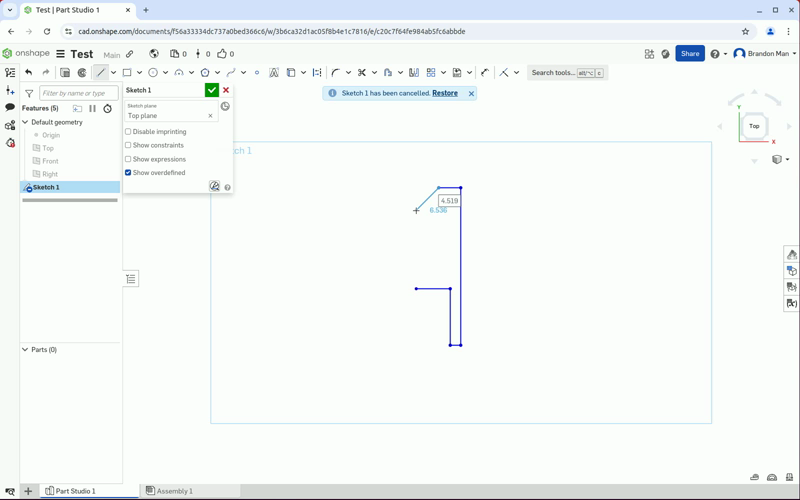
click(416, 210)
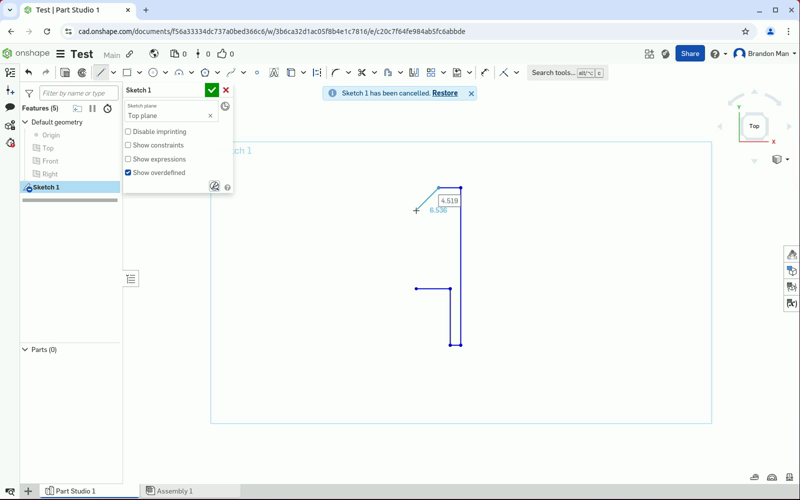
key_up(shift)
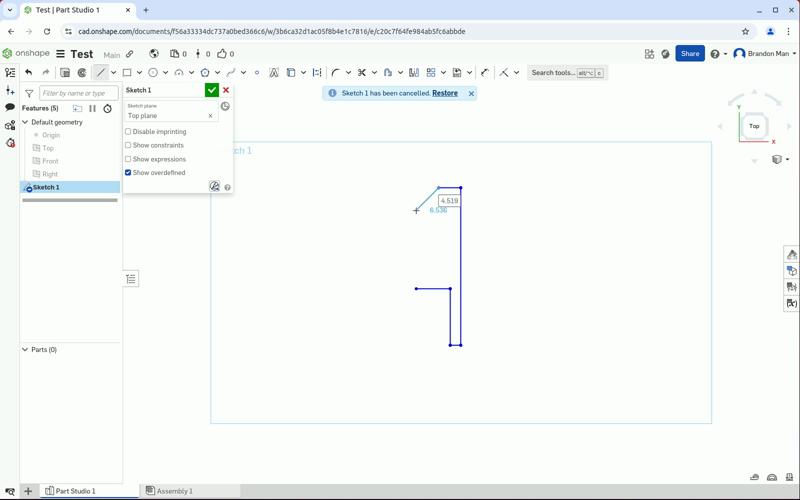
key_down(shift)
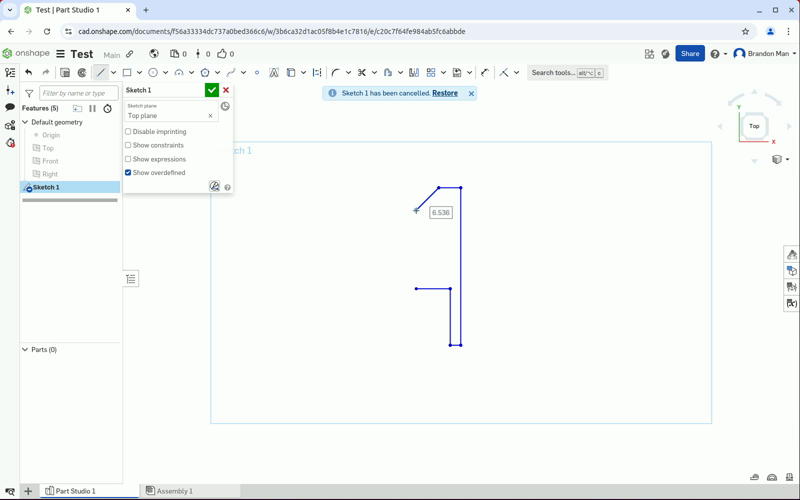
mouse_move(446, 210)
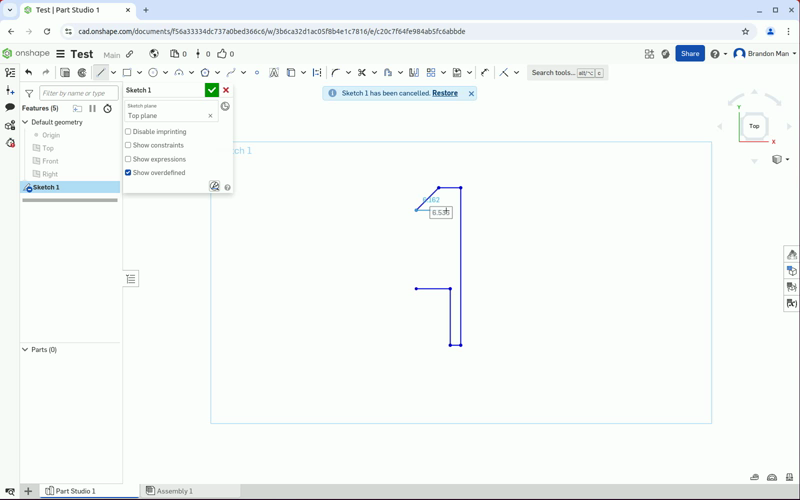
mouse_move(450, 210)
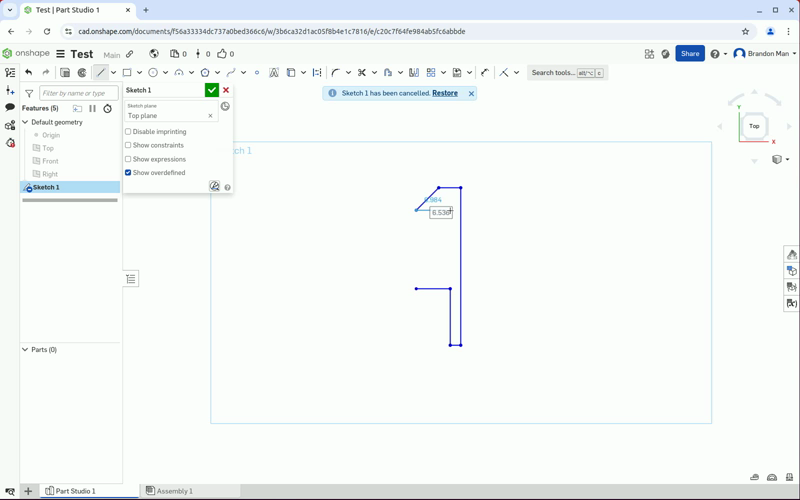
click(450, 210)
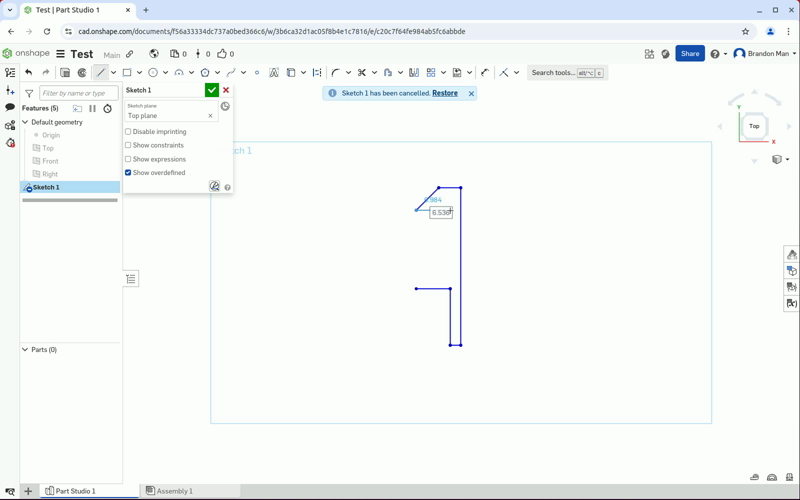
key_up(shift)
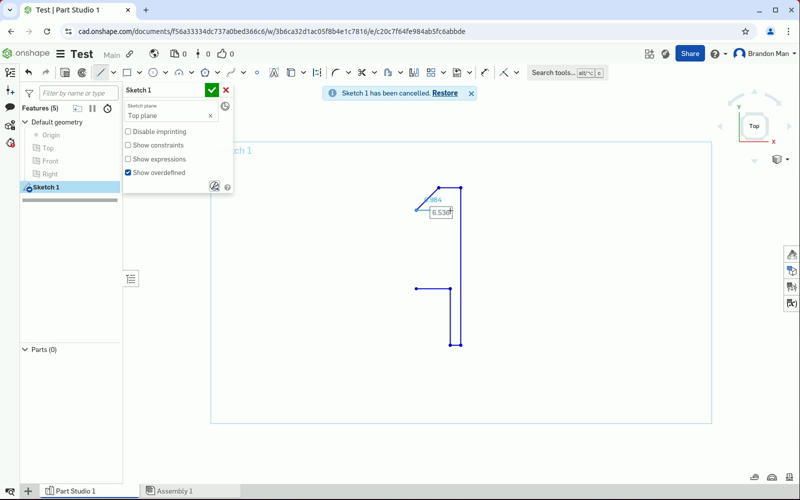
key_down(shift)
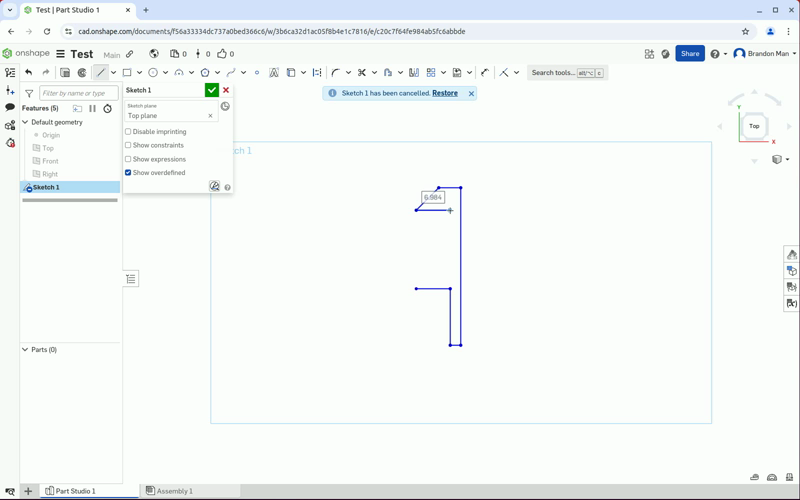
mouse_move(480, 210)
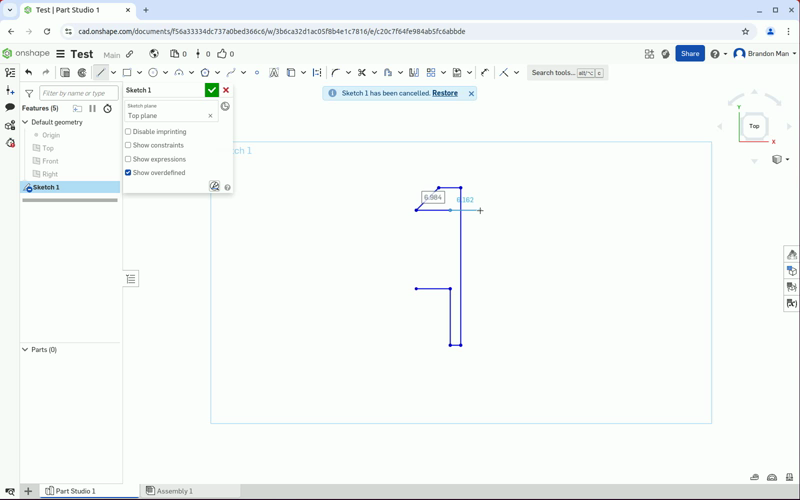
mouse_move(450, 266)
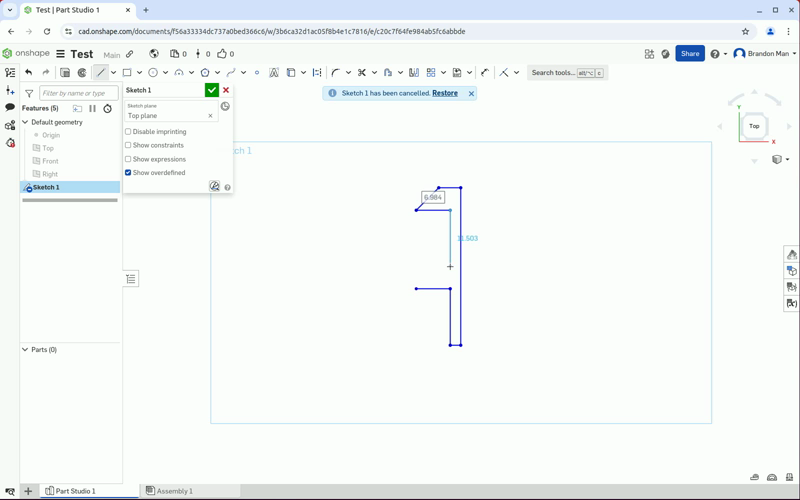
click(450, 266)
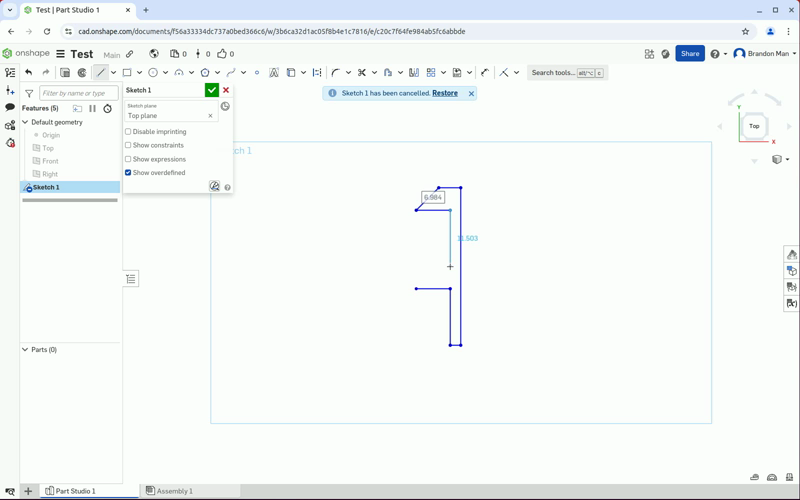
key_up(shift)
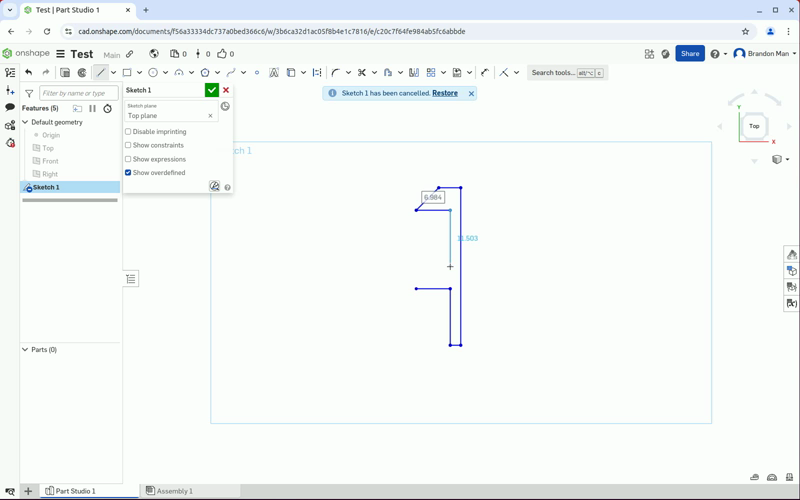
key_down(shift)
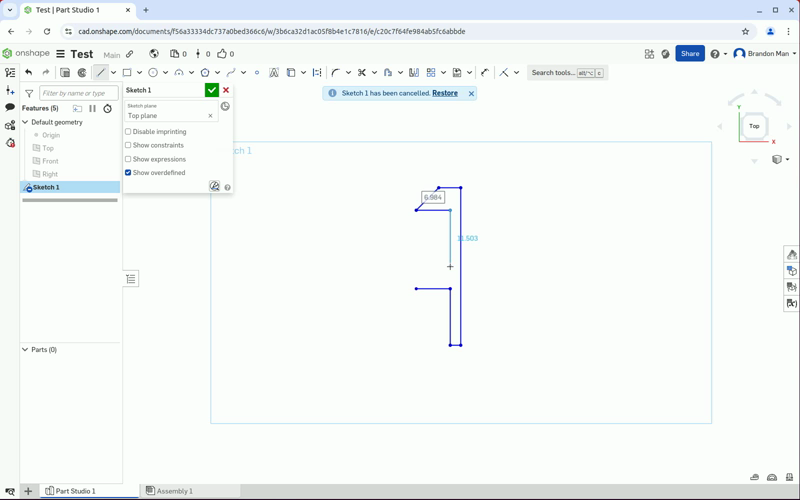
mouse_move(480, 266)
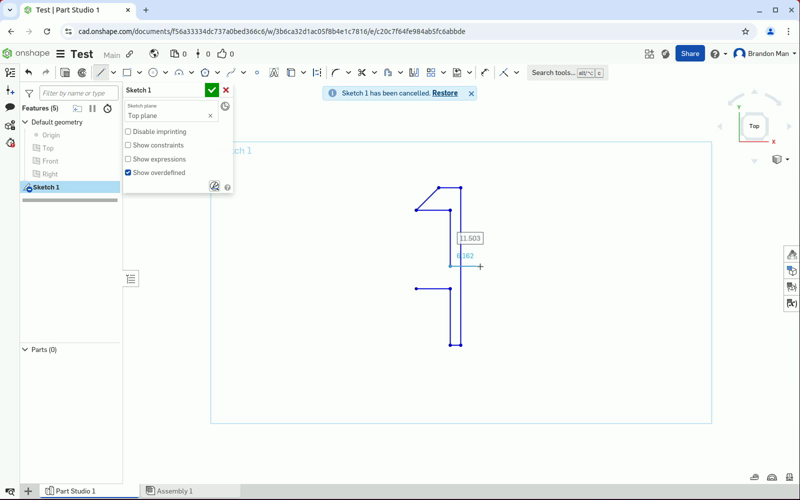
mouse_move(438, 266)
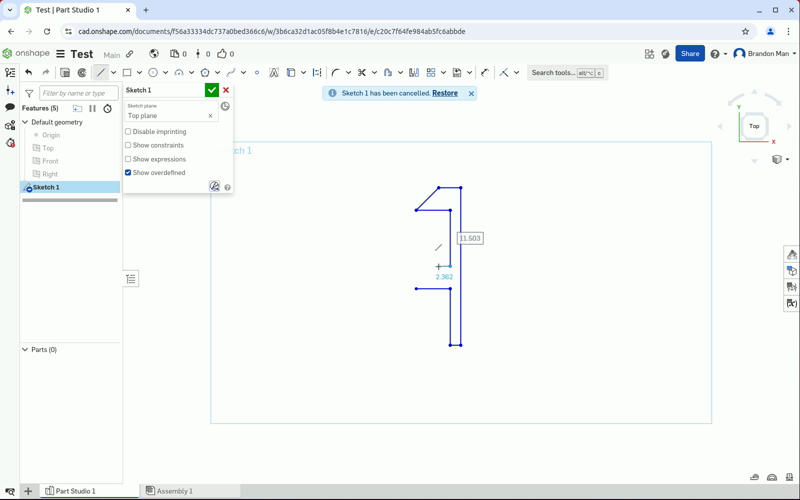
click(438, 266)
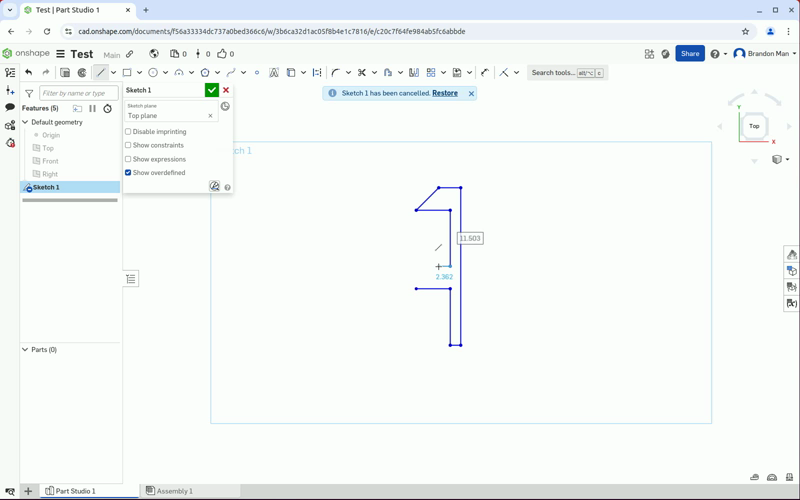
key_up(shift)
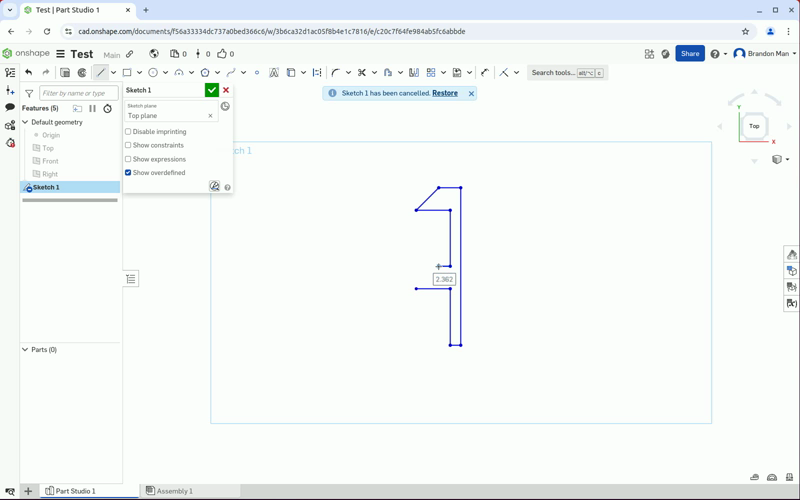
mouse_move(468, 266)
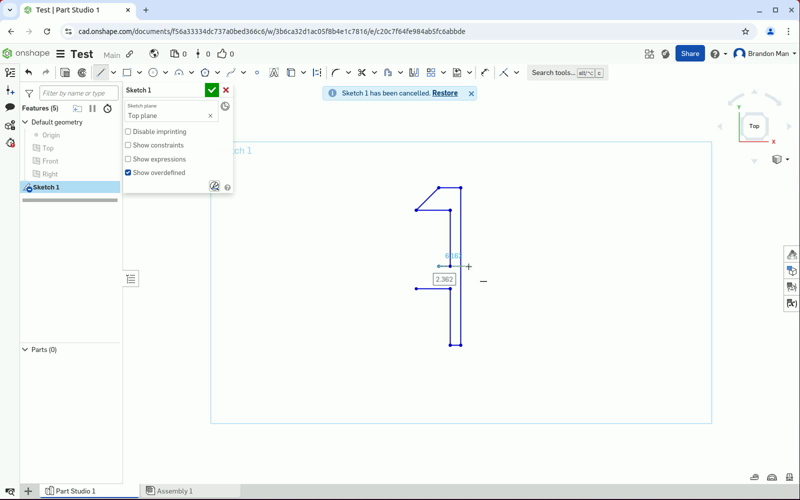
key_down(shift)
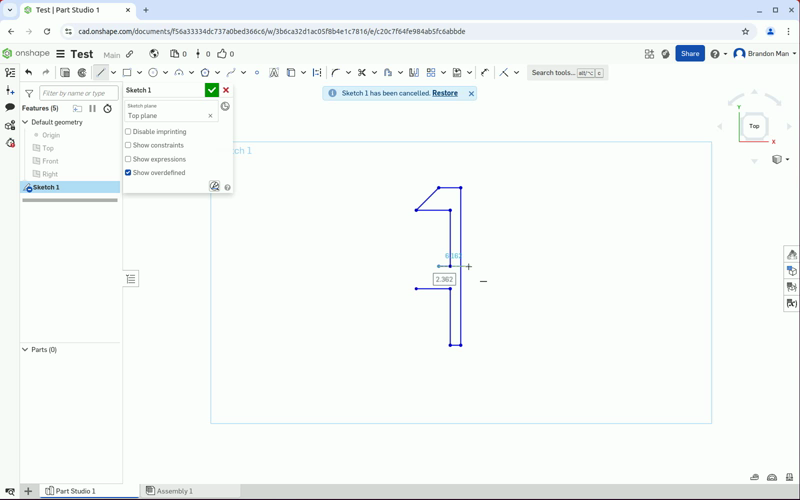
mouse_move(416, 288)
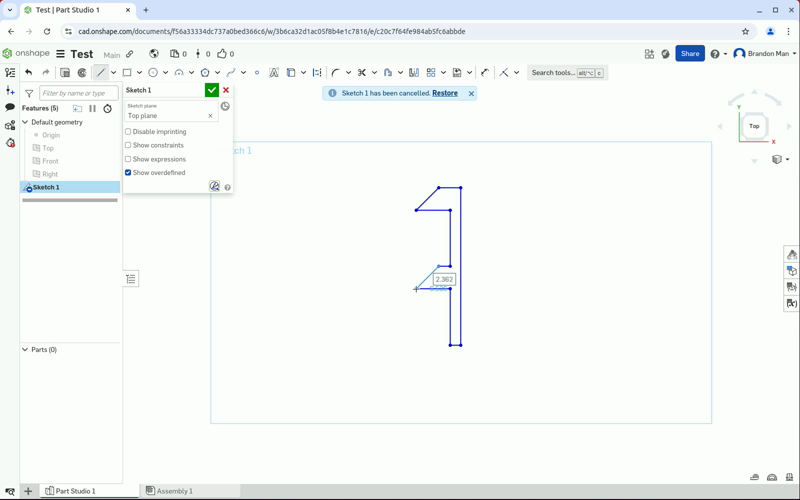
key_up(shift)
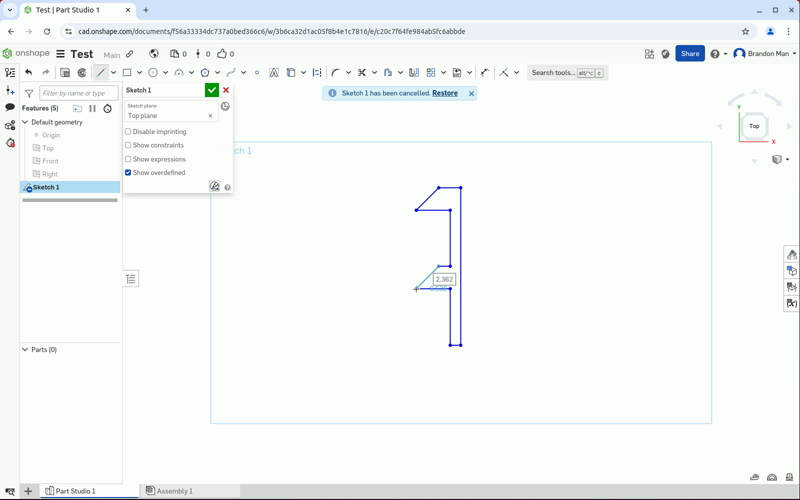
click(416, 288)
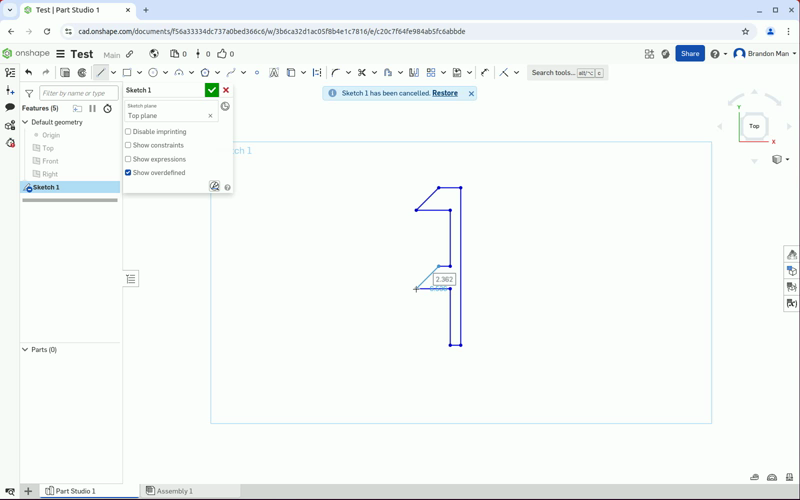
key(esc)
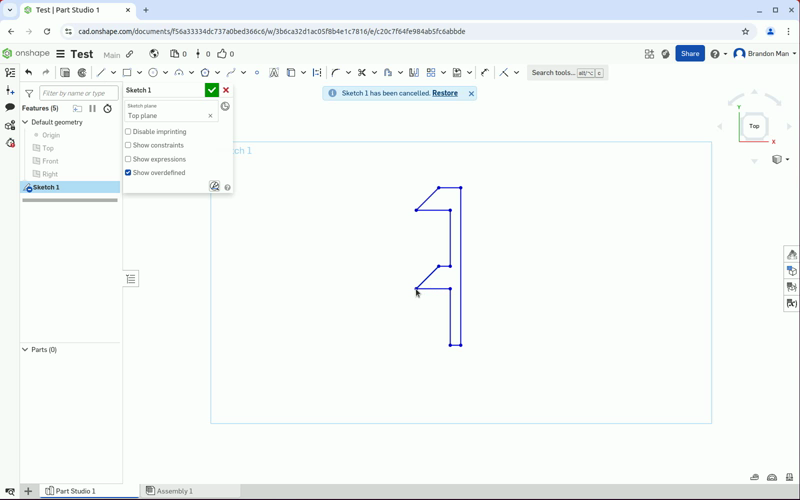
mouse_move(453, 205)
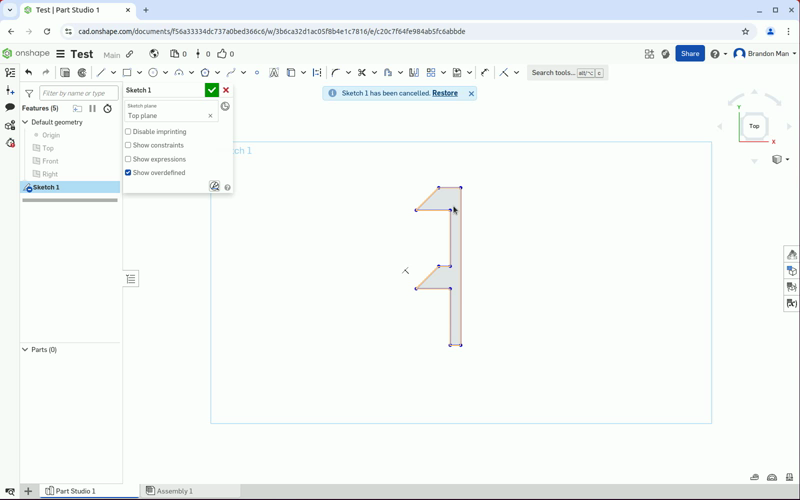
click(453, 205)
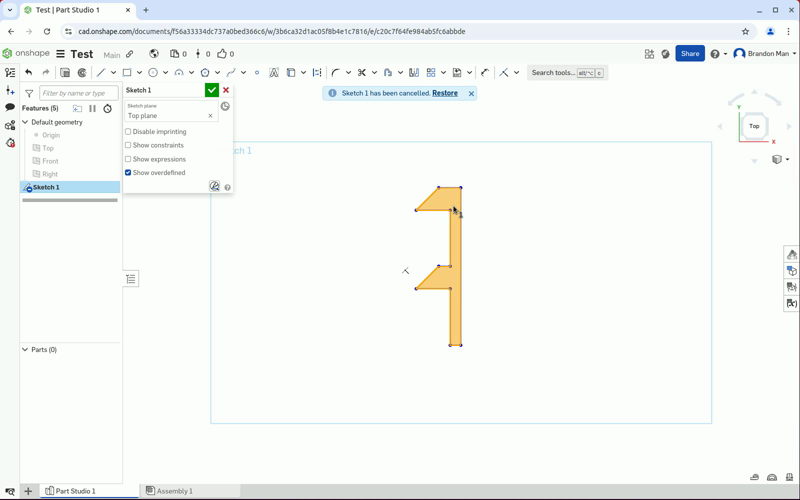
mouse_move(73, 352)
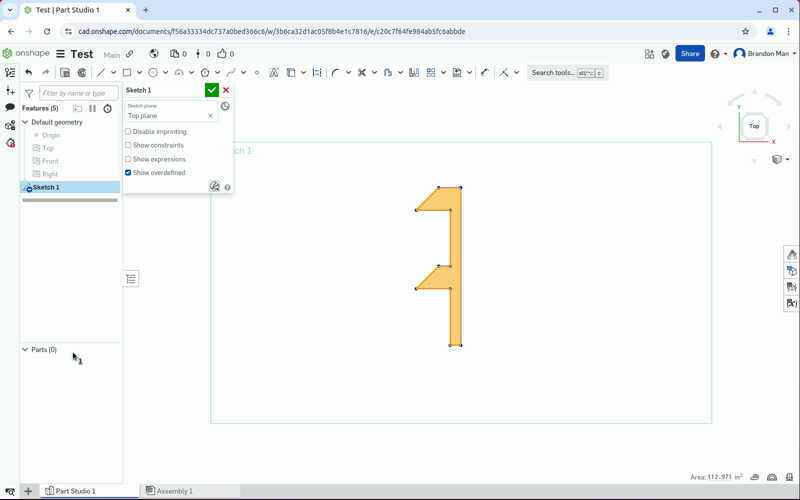
key(shift+y)
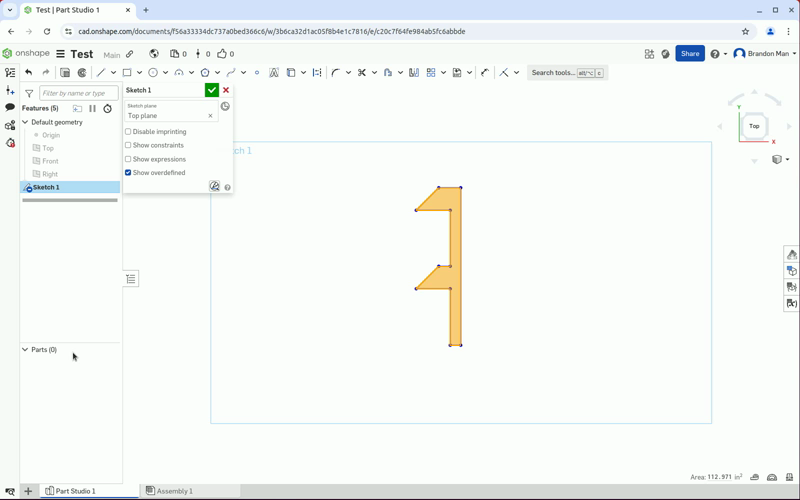
key(shift+e)
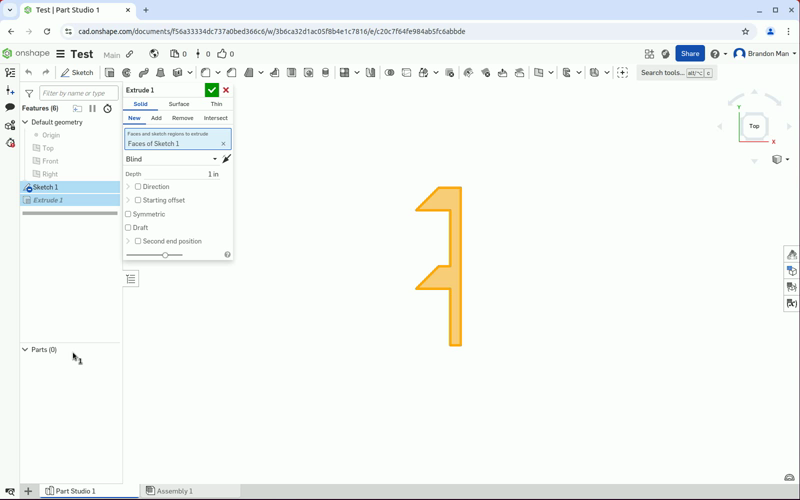
mouse_move(143, 106)
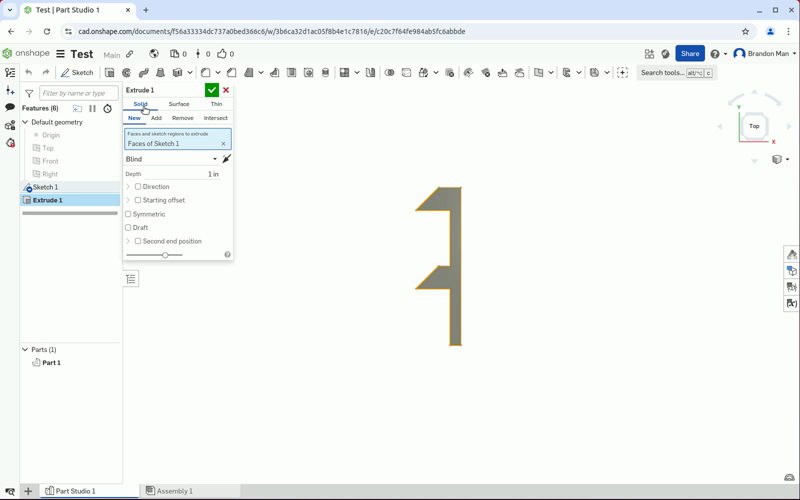
click(143, 106)
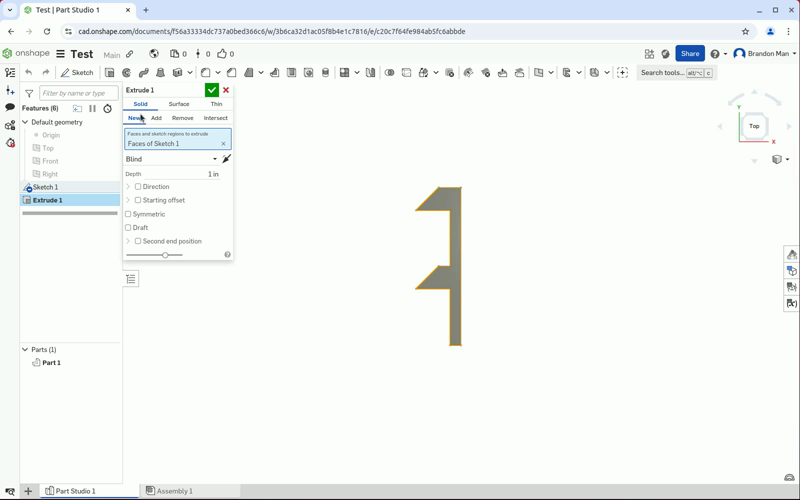
mouse_move(137, 120)
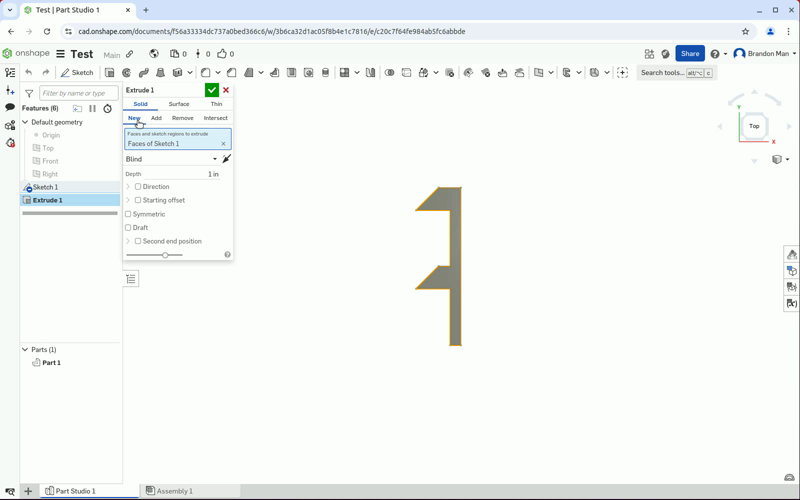
click(137, 120)
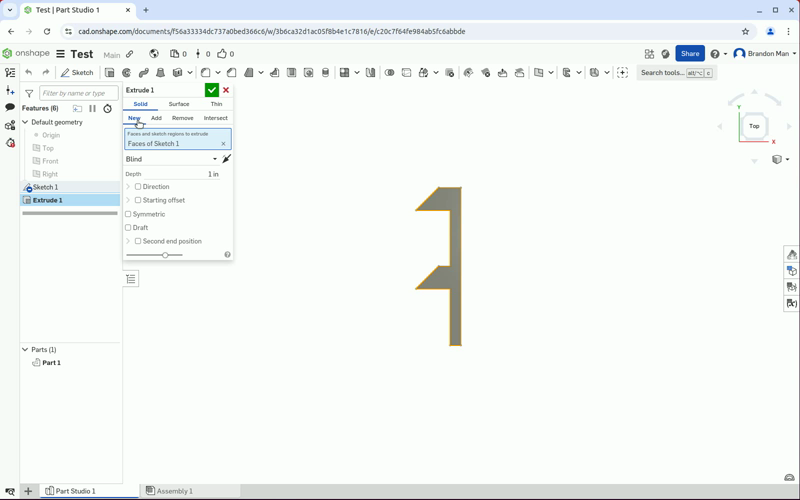
key(tab, 4)
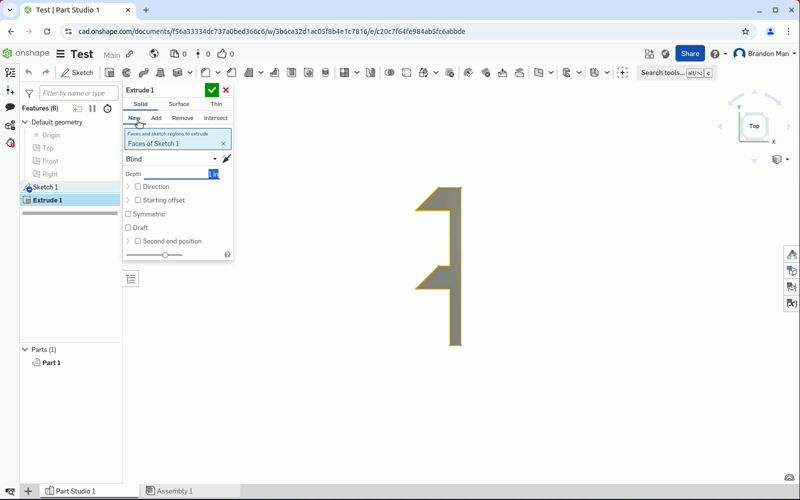
text(23.108)
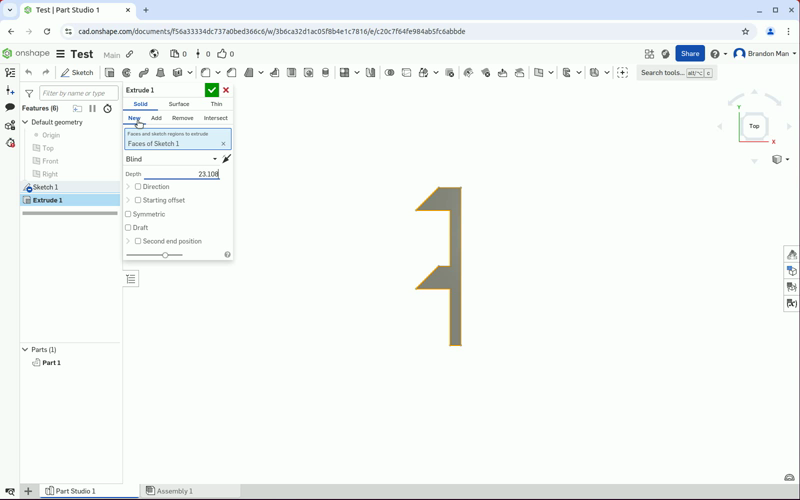
key(enter)
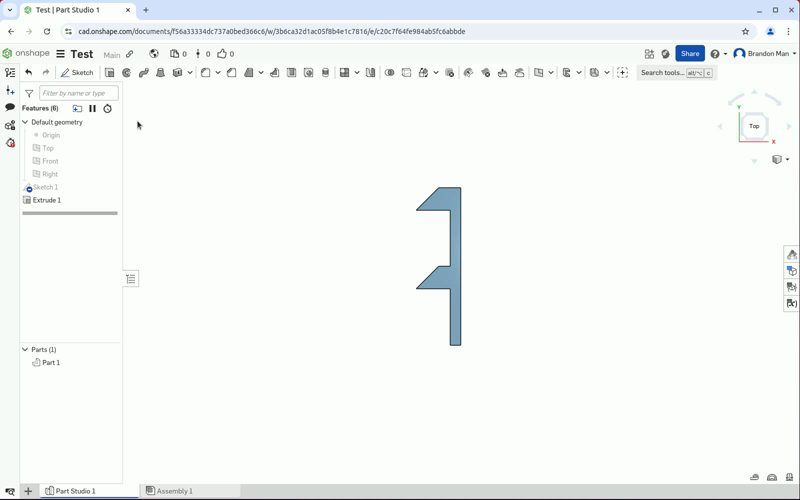
key(shift+h)
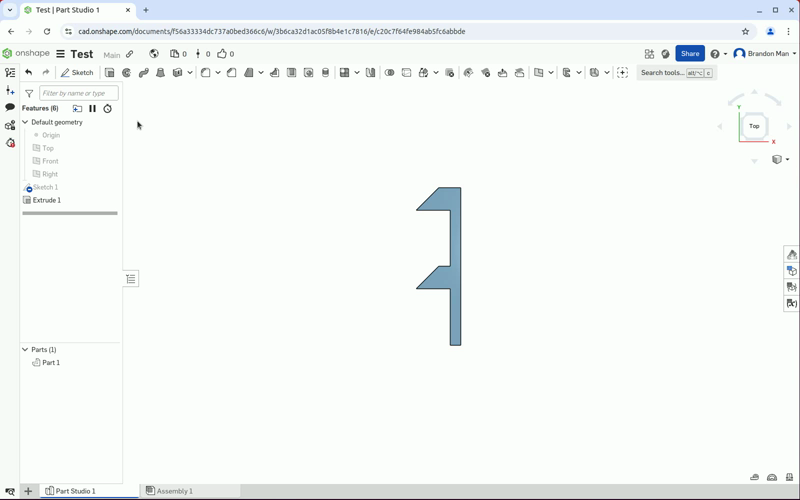
key(shift+h)
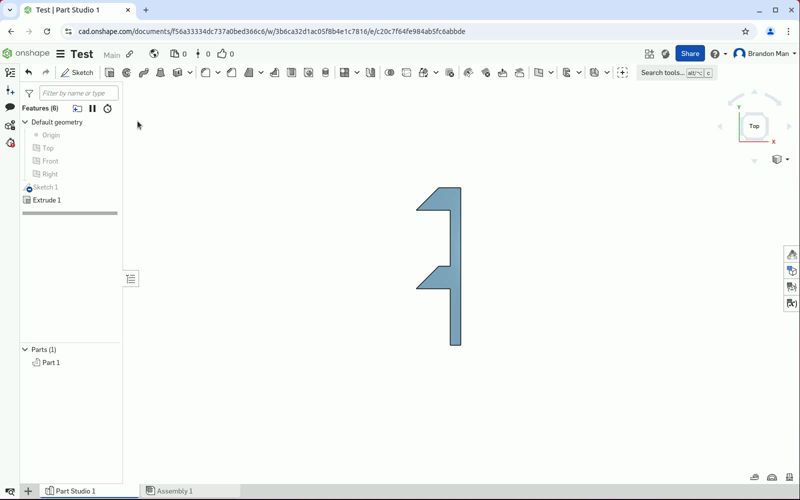
mouse_move(73, 189)
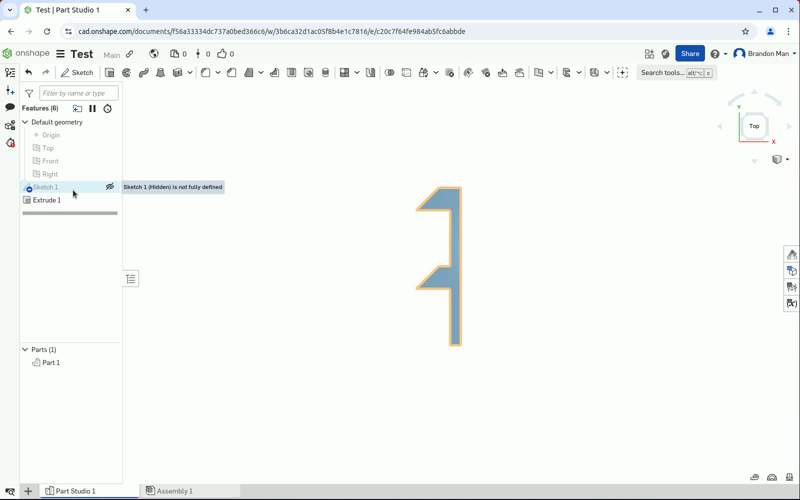
click(73, 189)
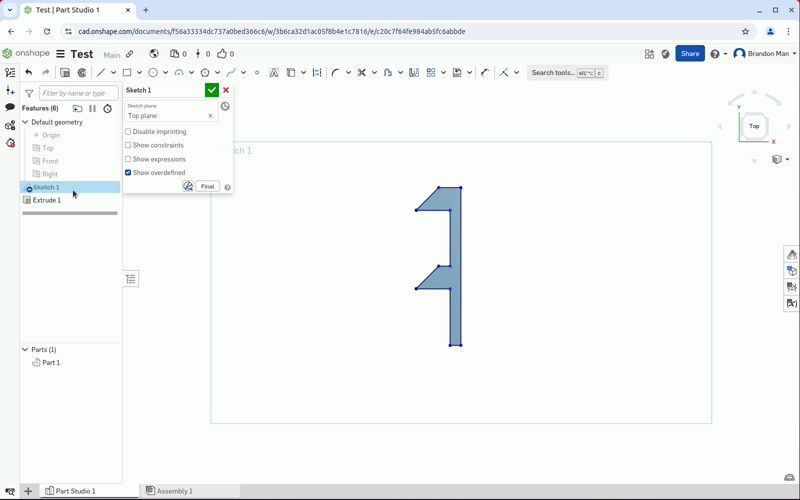
mouse_move(229, 92)
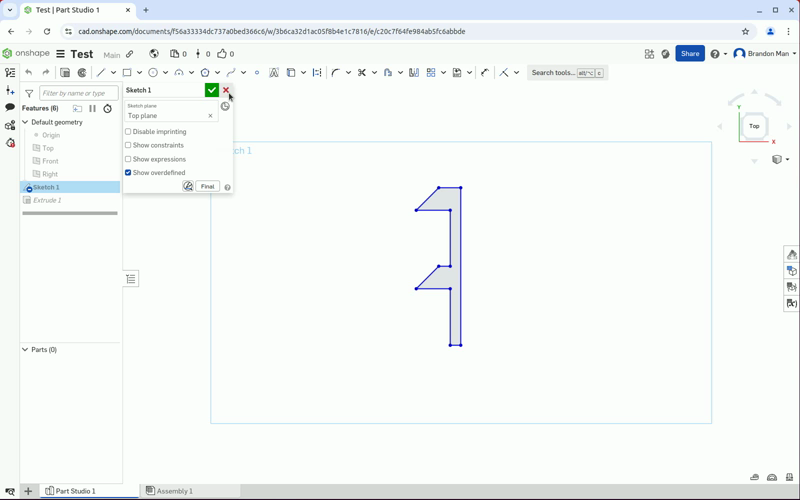
click(229, 92)
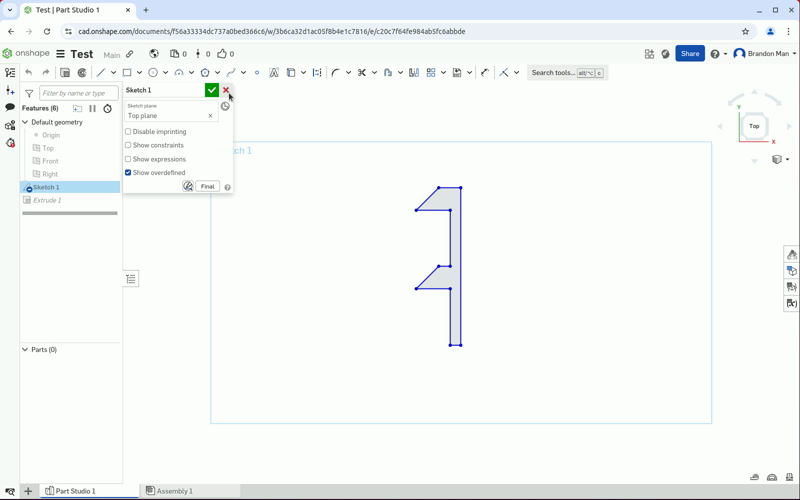
key(shift+s)
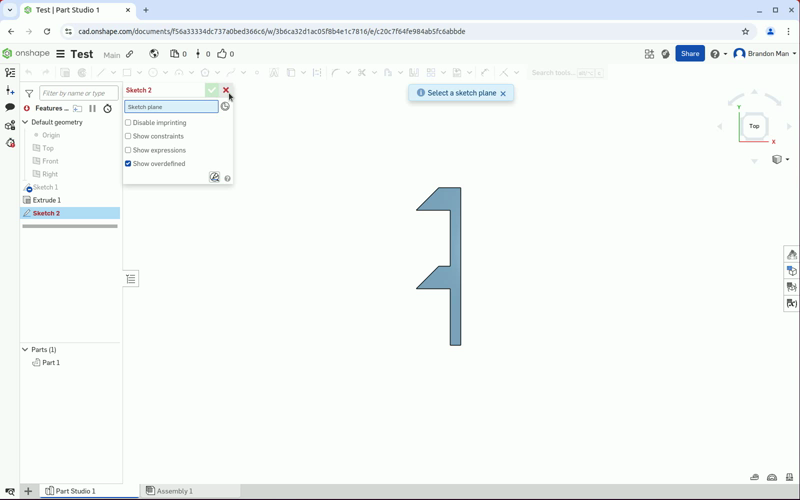
mouse_move(73, 150)
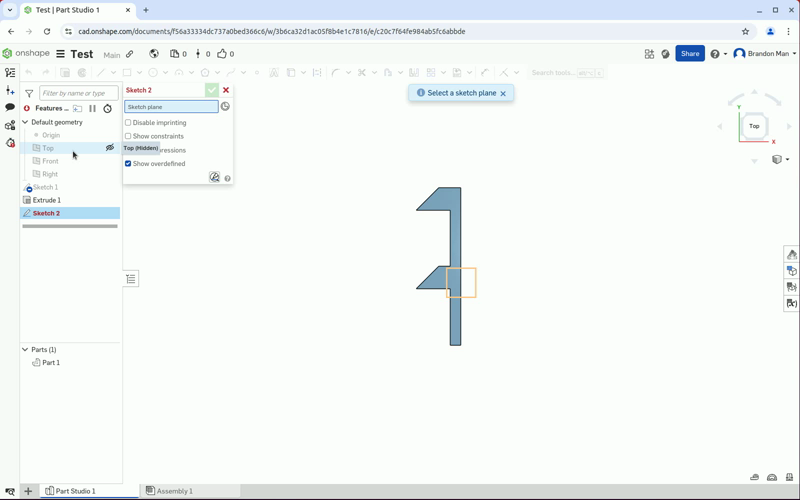
click(73, 150)
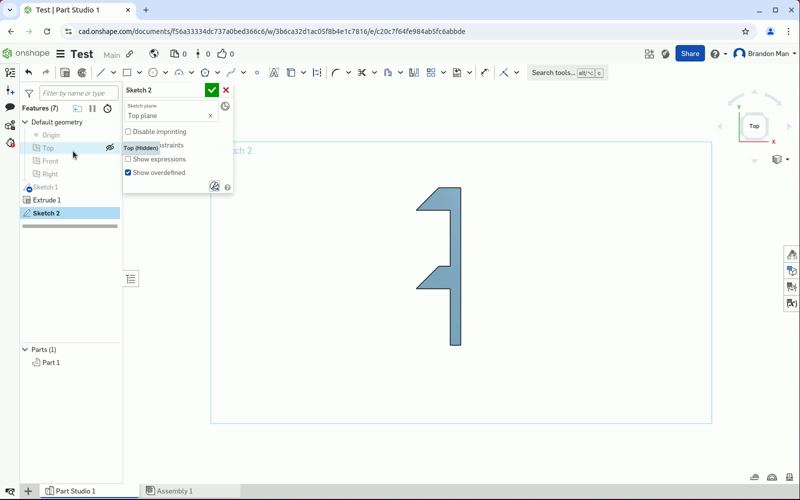
mouse_move(73, 352)
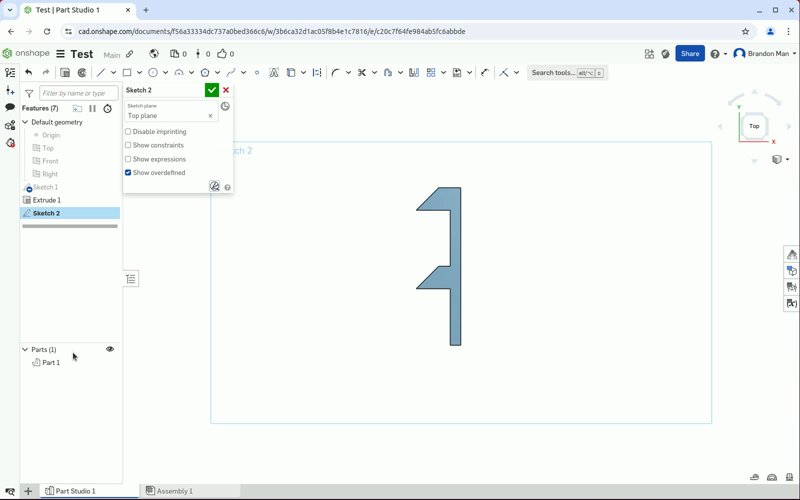
key(y)
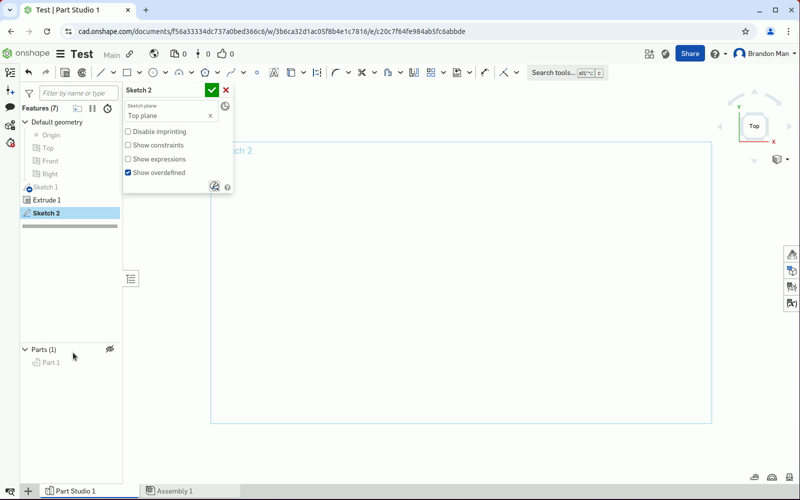
key(l)
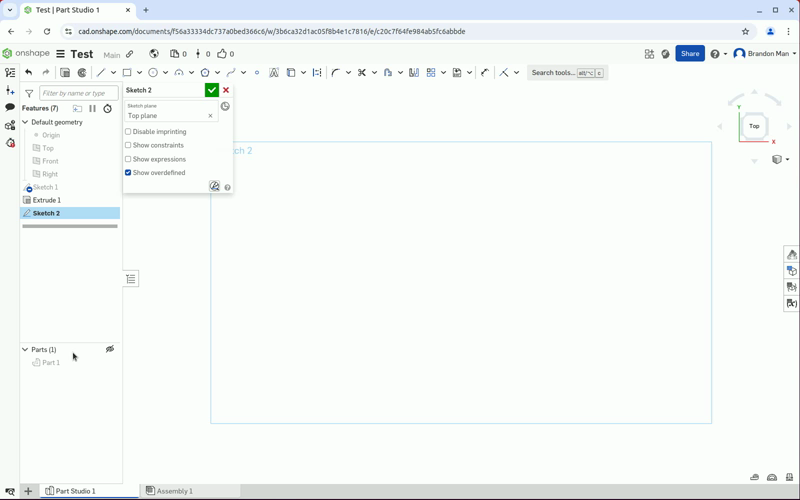
key_down(shift)
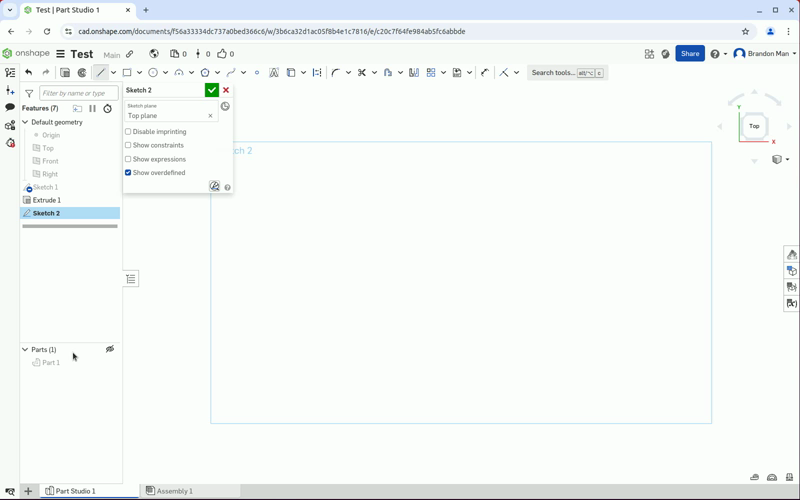
mouse_move(460, 345)
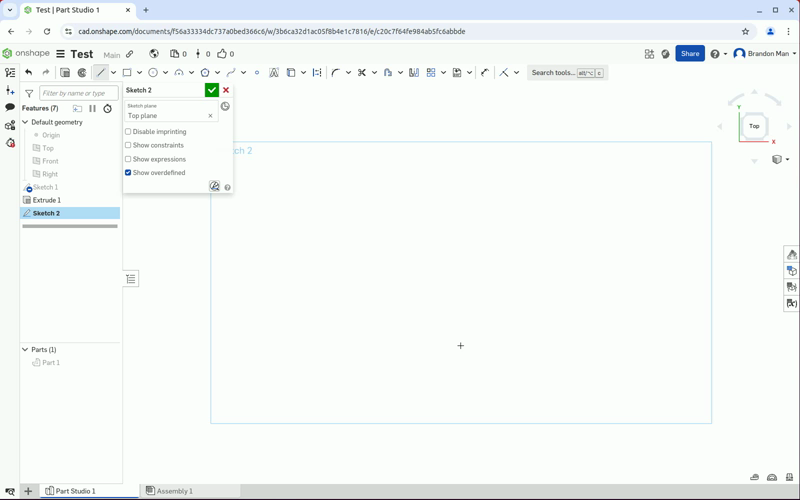
click(460, 345)
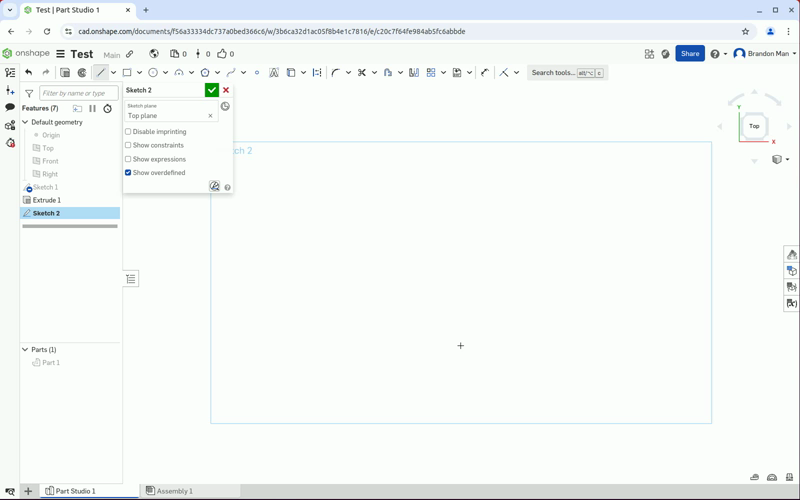
key_up(shift)
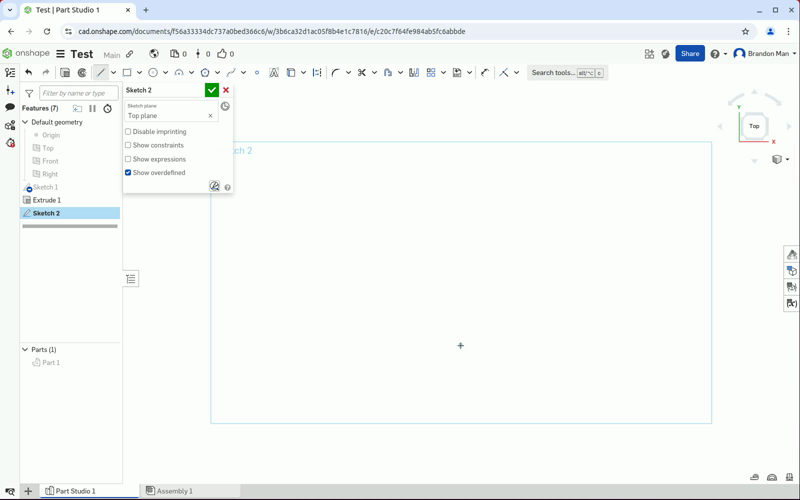
key_down(shift)
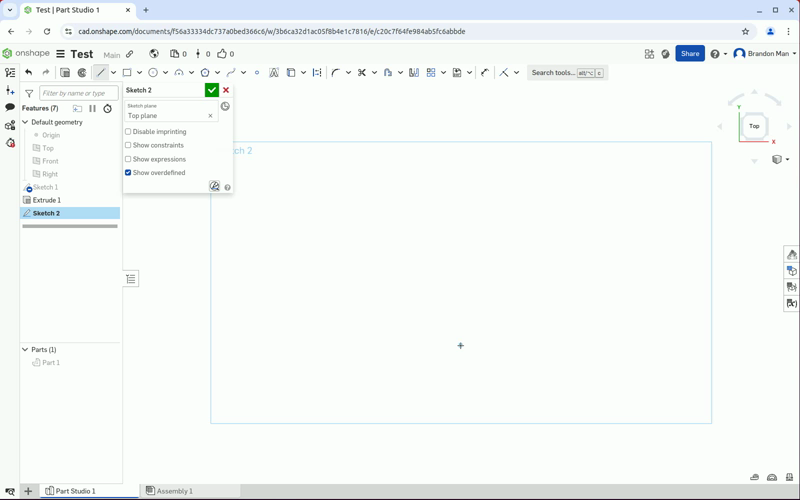
mouse_move(490, 345)
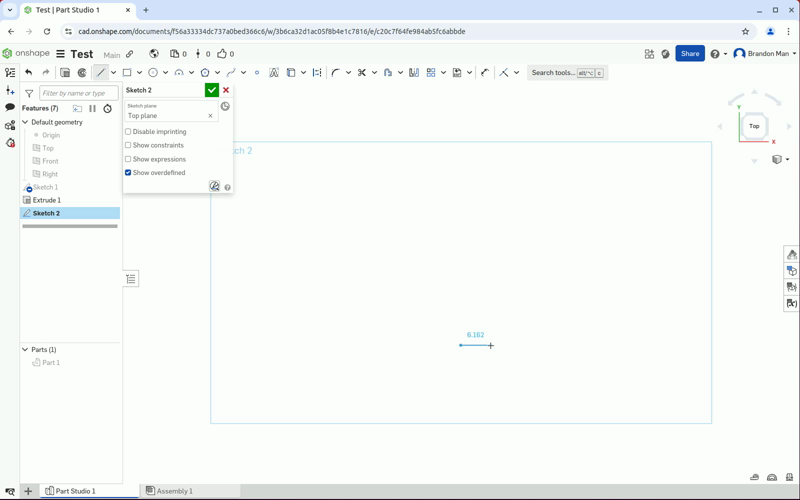
mouse_move(472, 345)
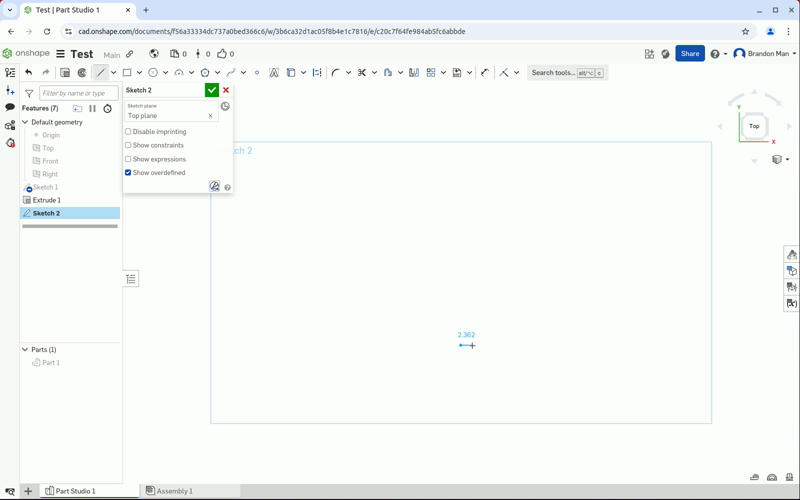
click(472, 345)
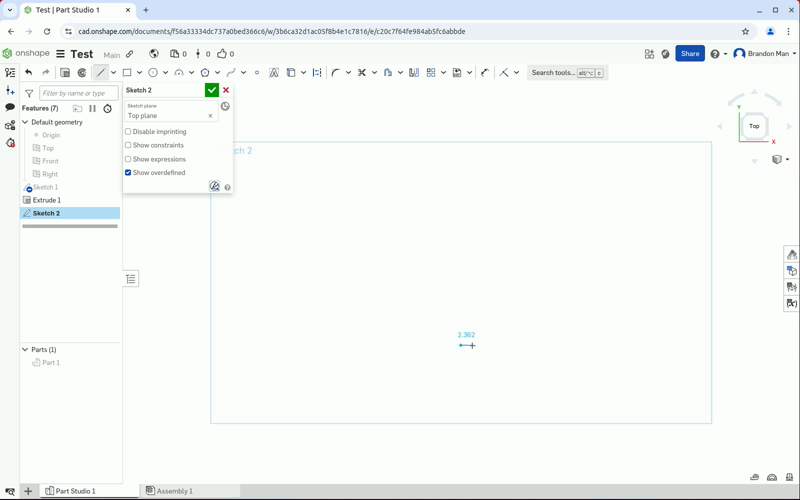
key_up(shift)
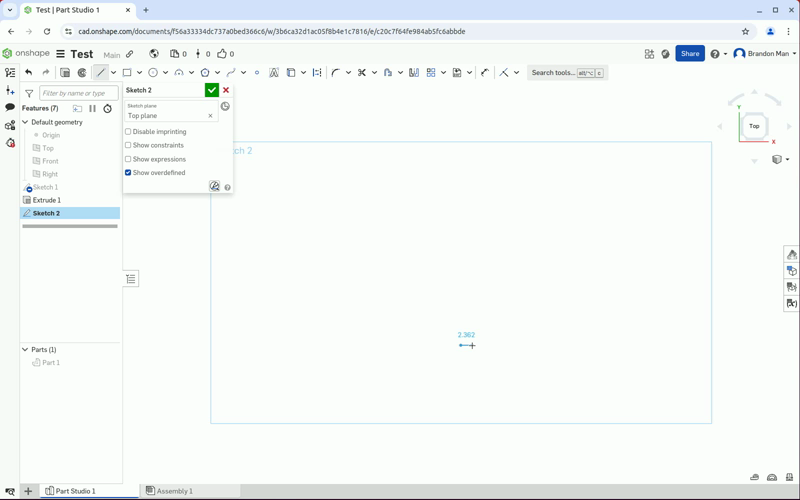
key_down(shift)
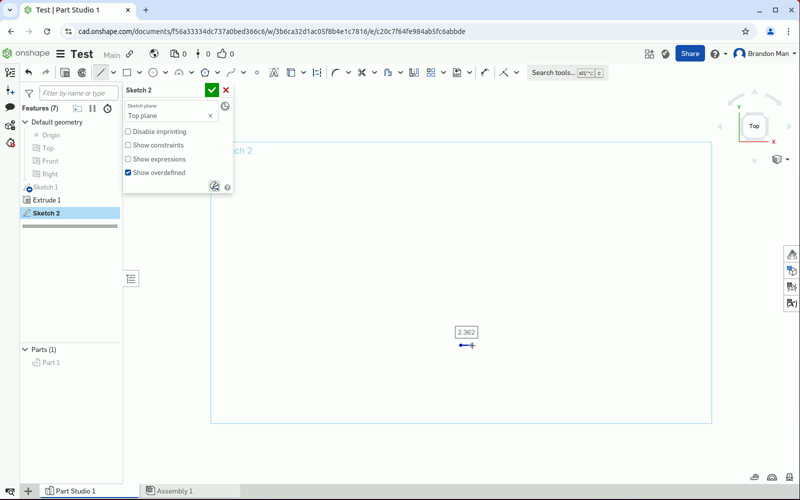
mouse_move(502, 345)
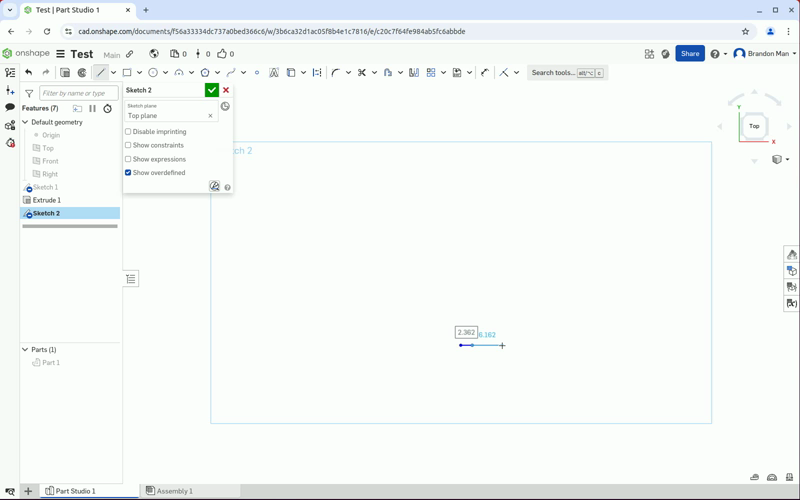
mouse_move(472, 288)
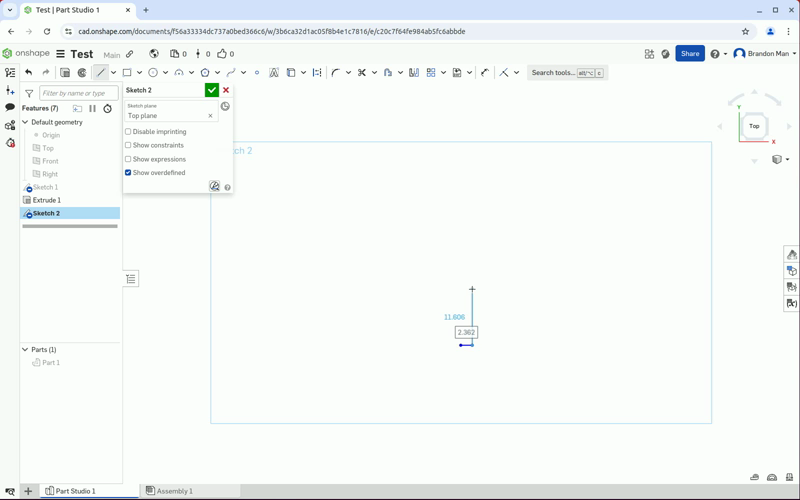
click(472, 288)
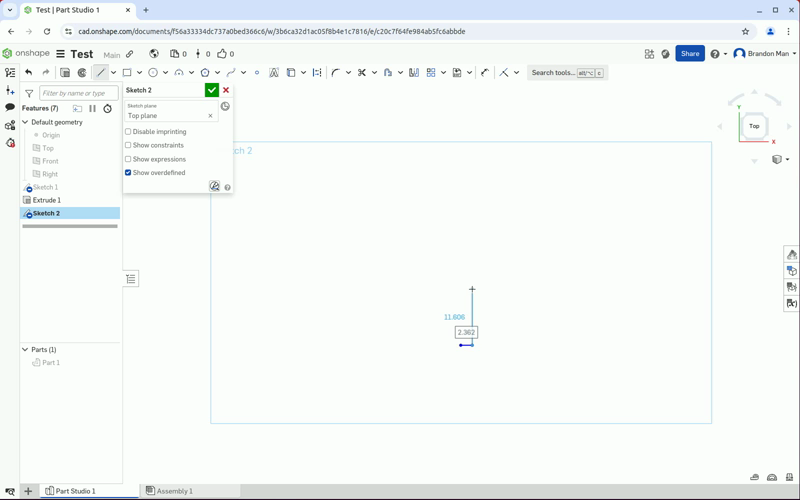
key_up(shift)
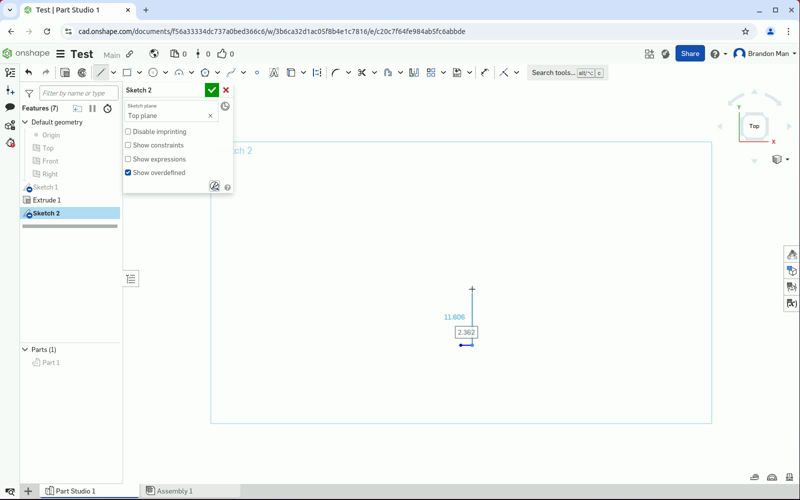
key_down(shift)
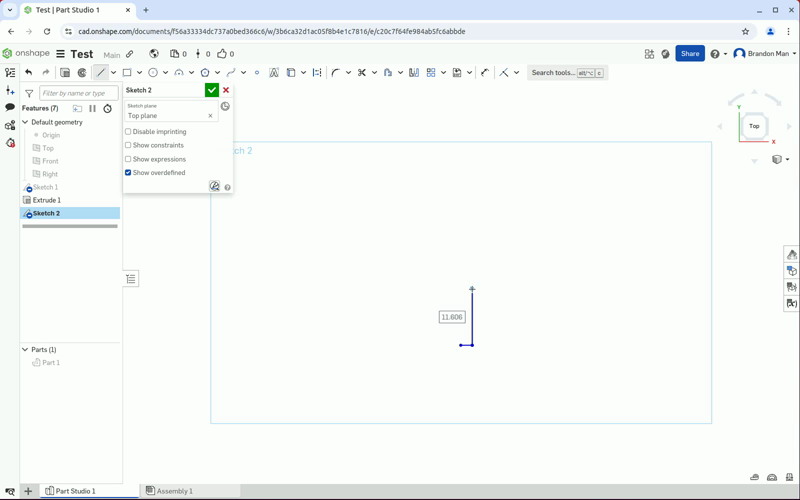
mouse_move(502, 288)
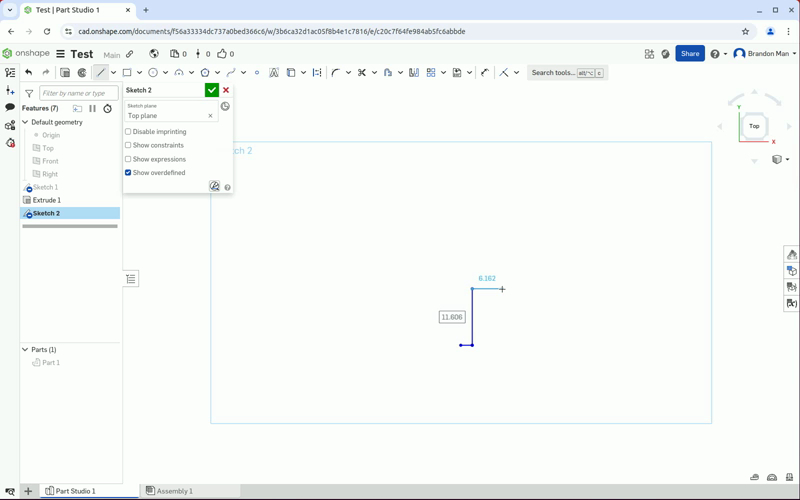
mouse_move(505, 288)
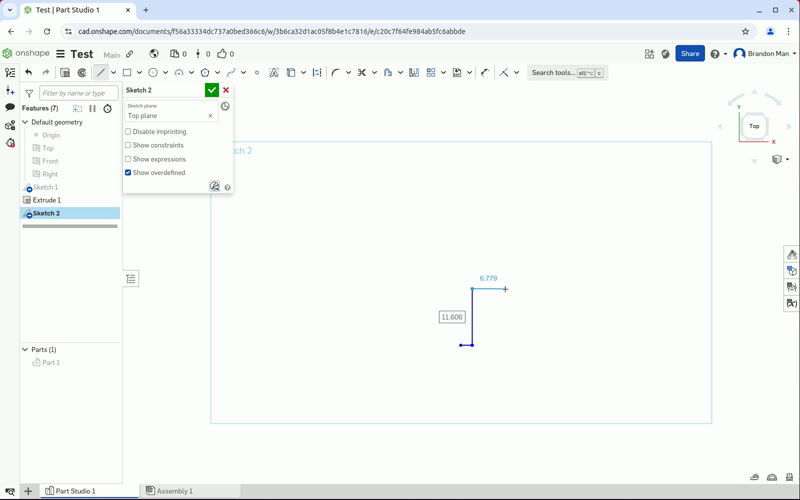
click(505, 288)
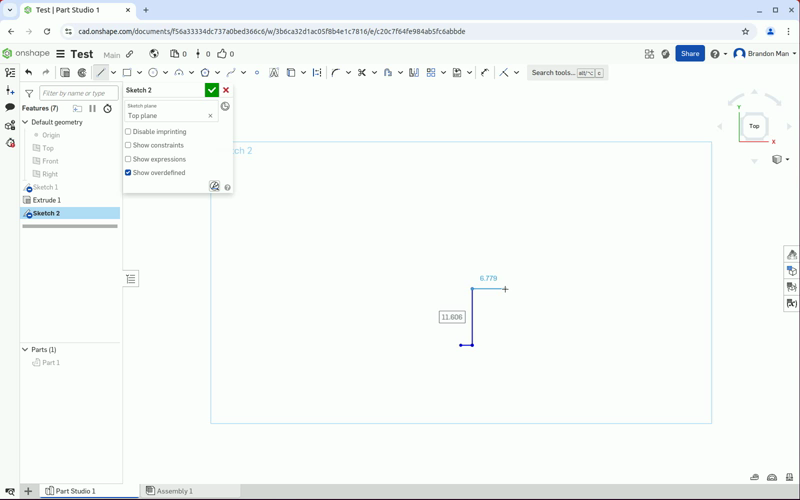
key_up(shift)
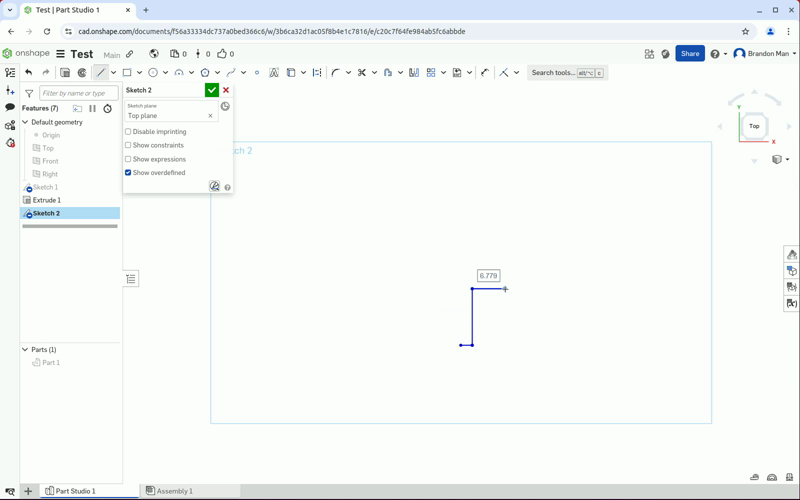
key_down(shift)
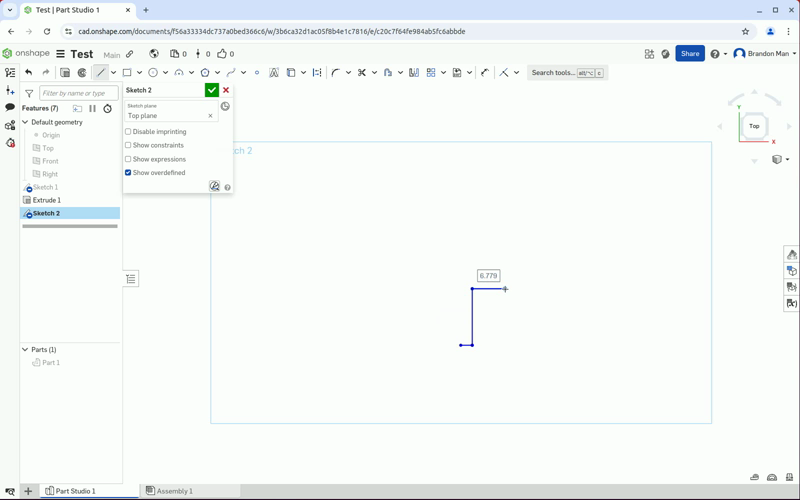
mouse_move(535, 288)
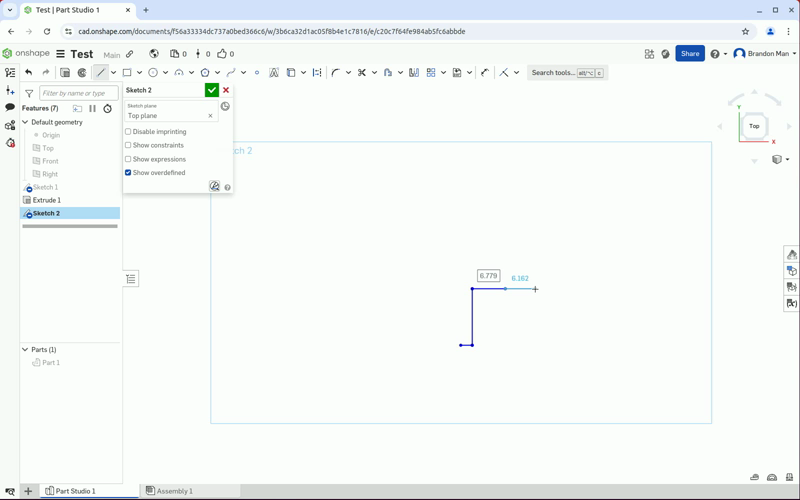
mouse_move(483, 265)
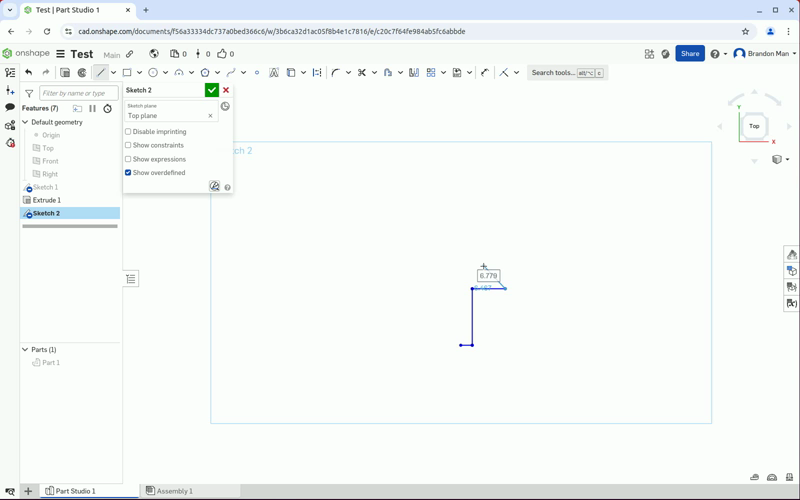
click(483, 265)
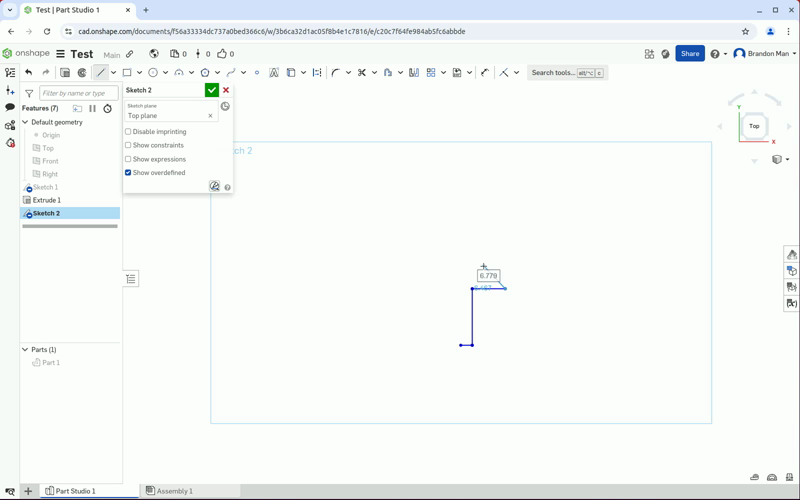
key_up(shift)
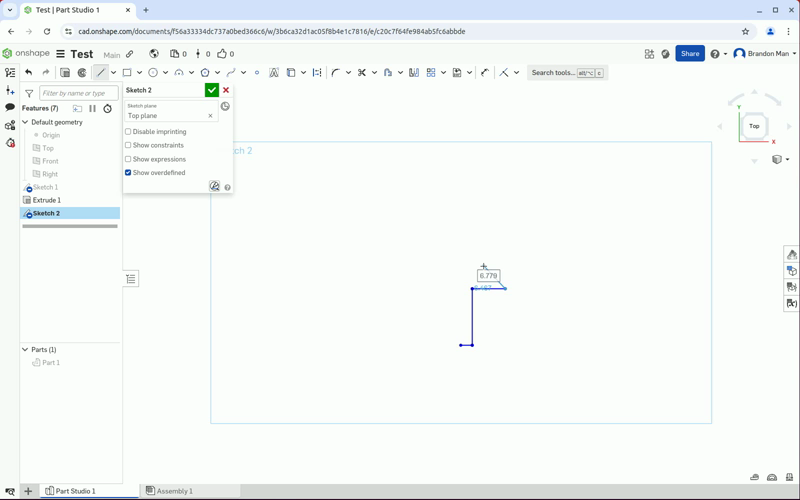
key_down(shift)
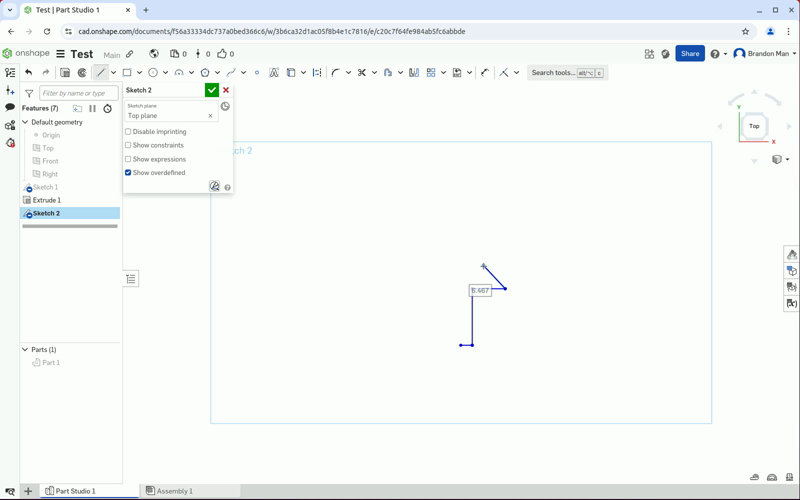
mouse_move(513, 265)
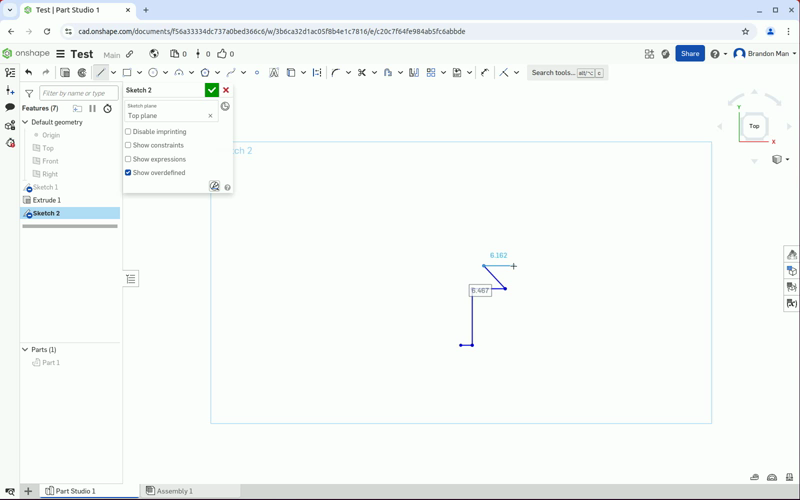
mouse_move(472, 265)
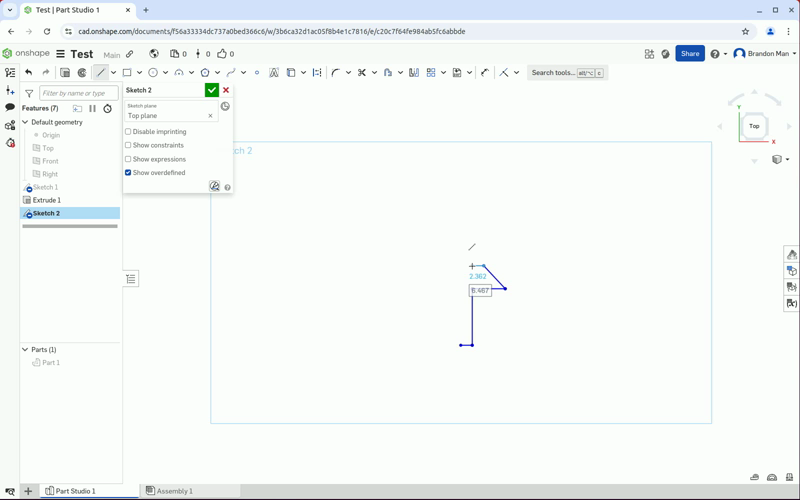
click(472, 265)
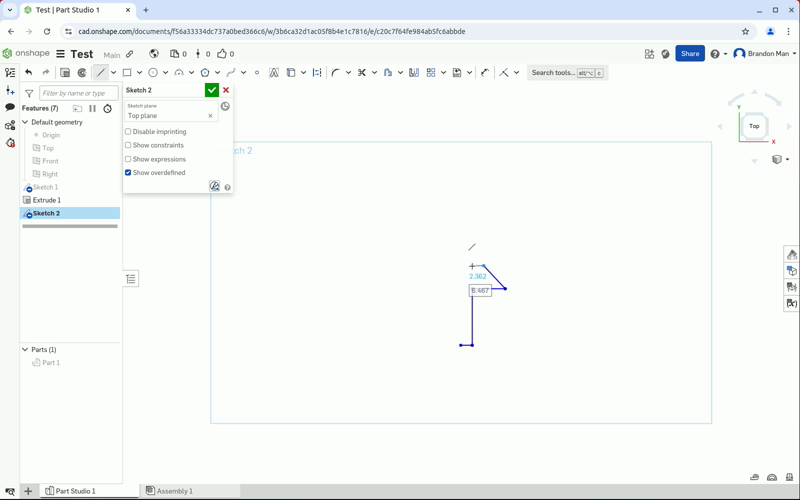
key_up(shift)
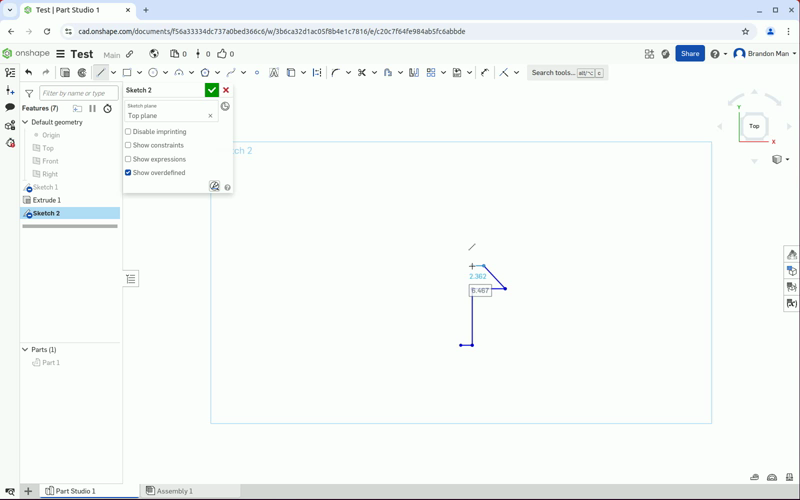
key_down(shift)
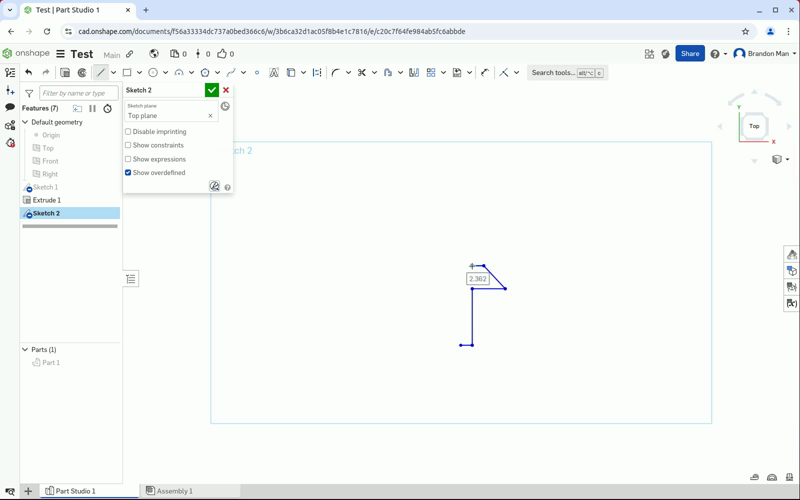
mouse_move(502, 265)
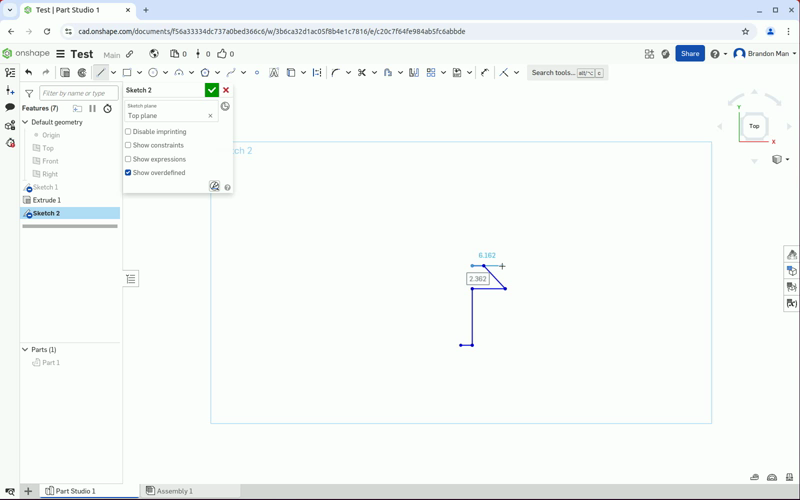
mouse_move(472, 211)
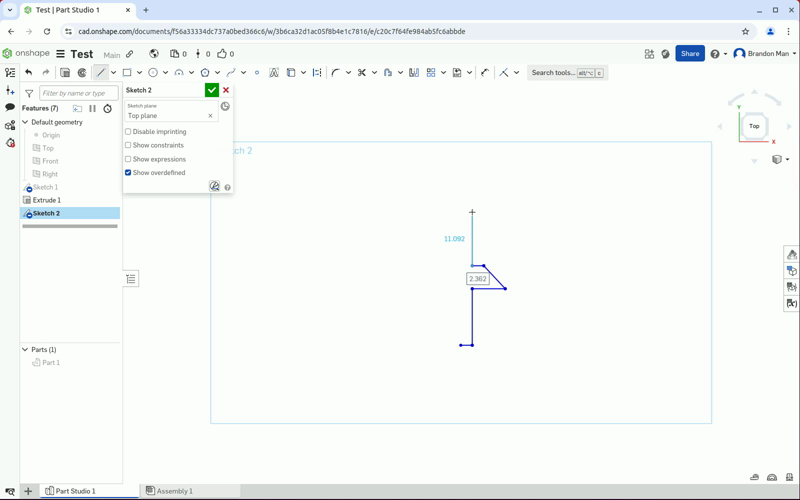
click(472, 211)
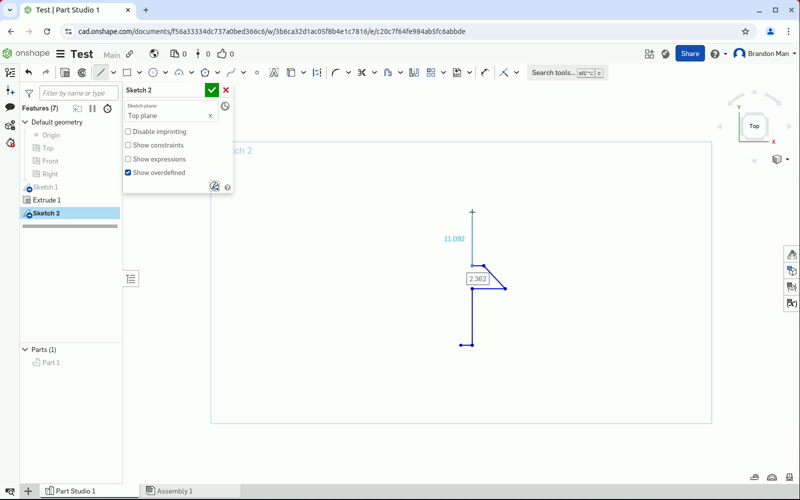
key_up(shift)
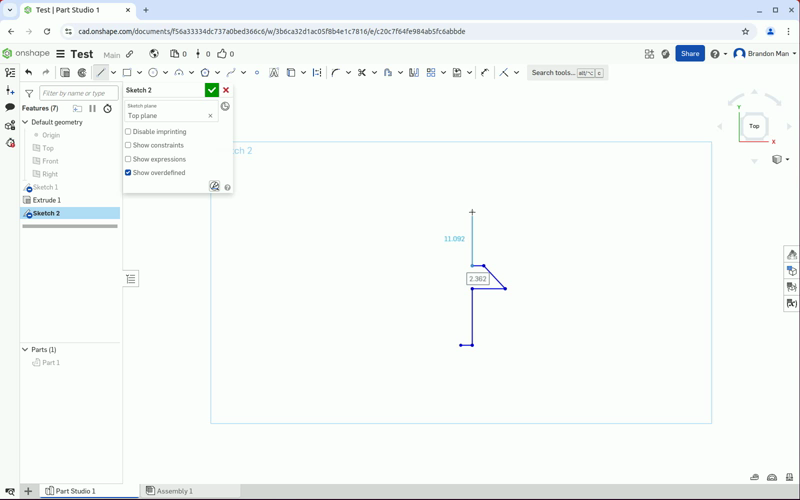
key_down(shift)
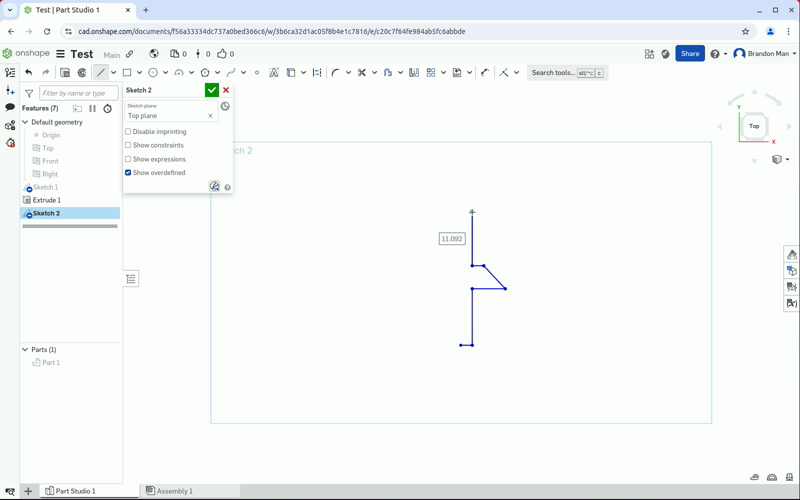
mouse_move(502, 211)
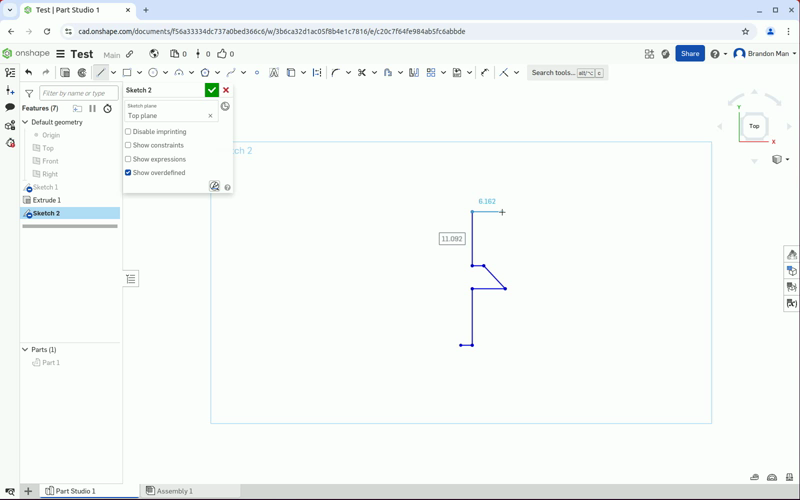
mouse_move(505, 211)
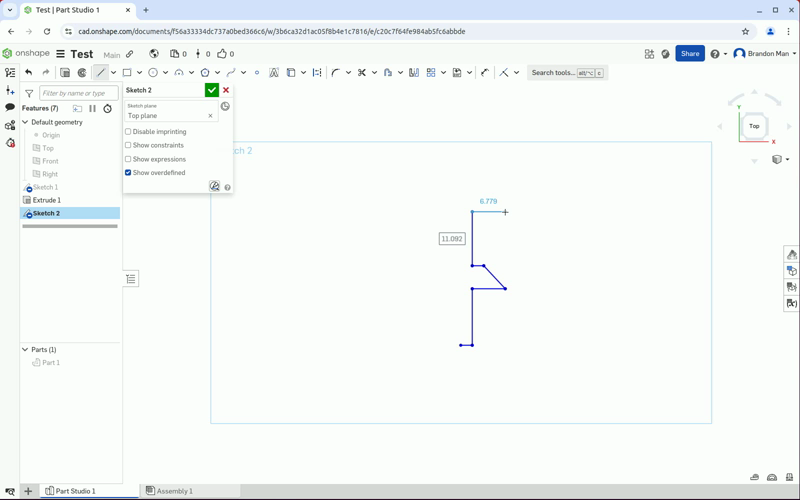
click(505, 211)
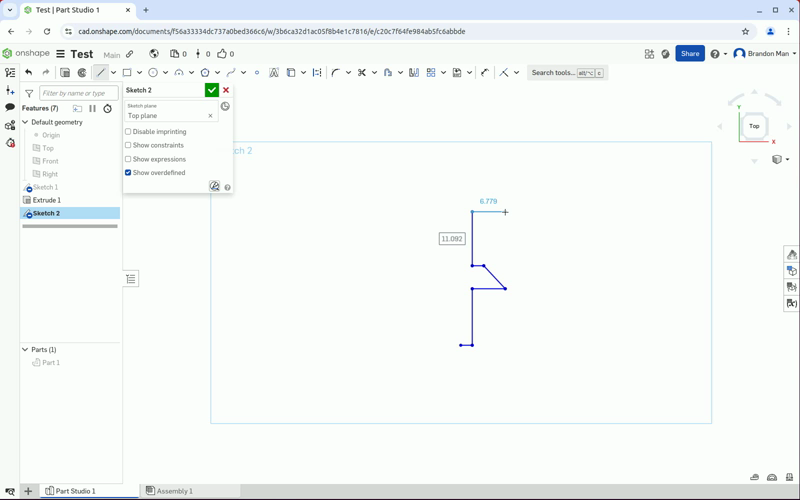
key_up(shift)
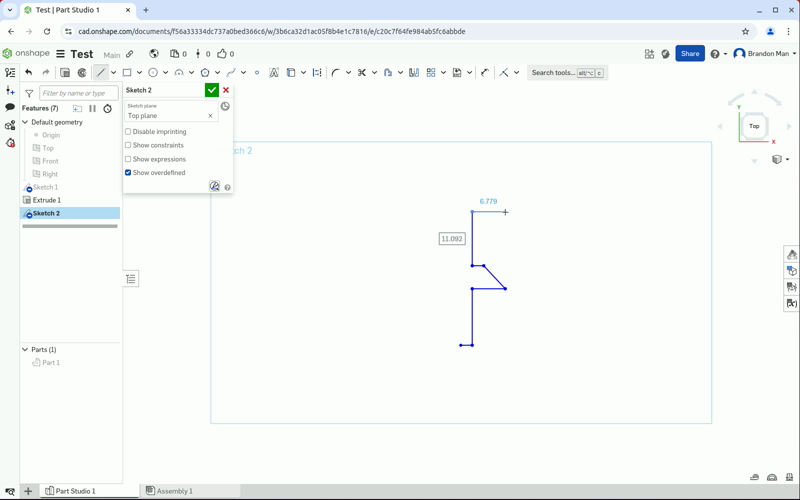
key_down(shift)
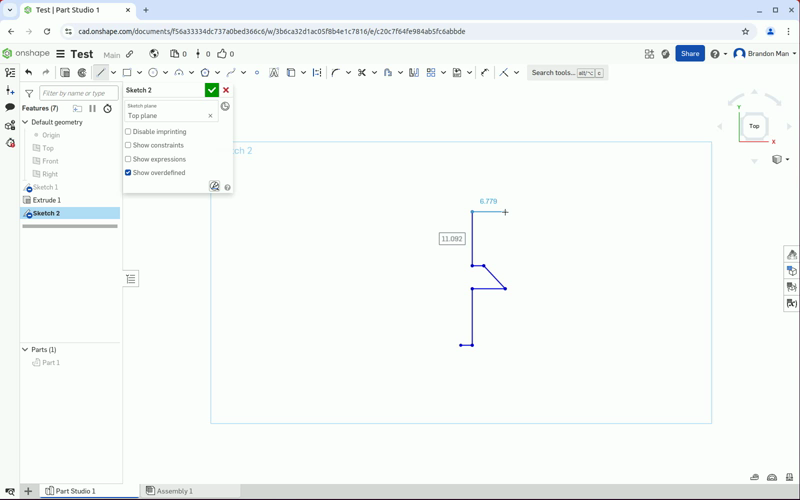
mouse_move(535, 211)
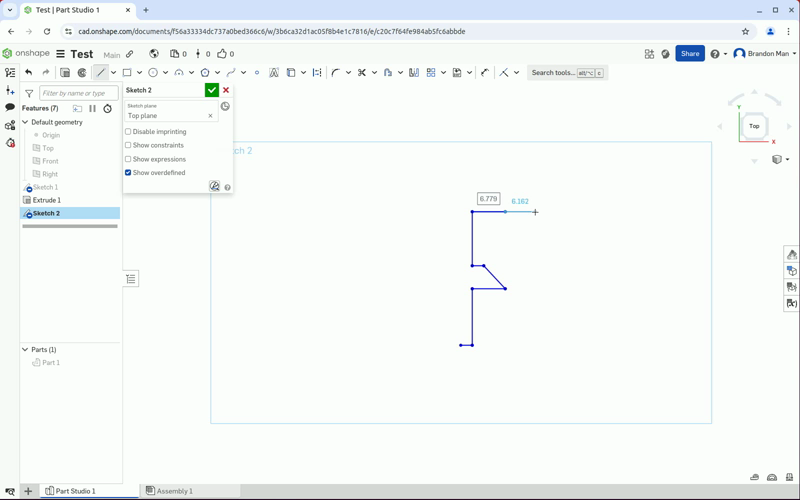
mouse_move(483, 188)
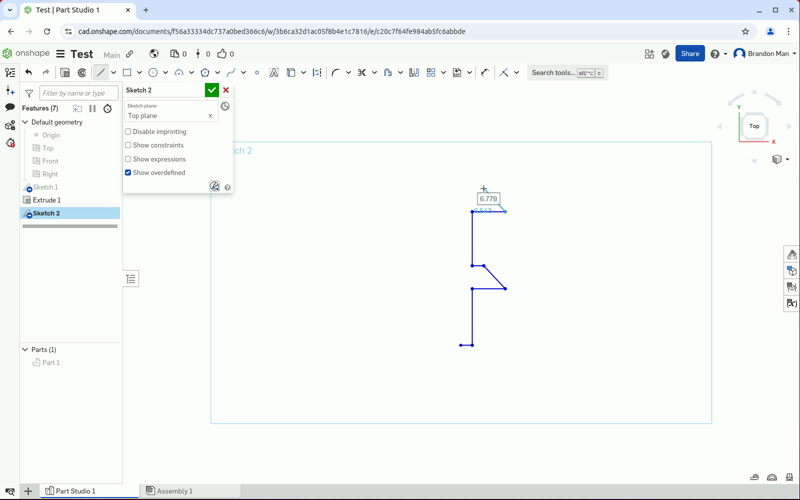
click(483, 188)
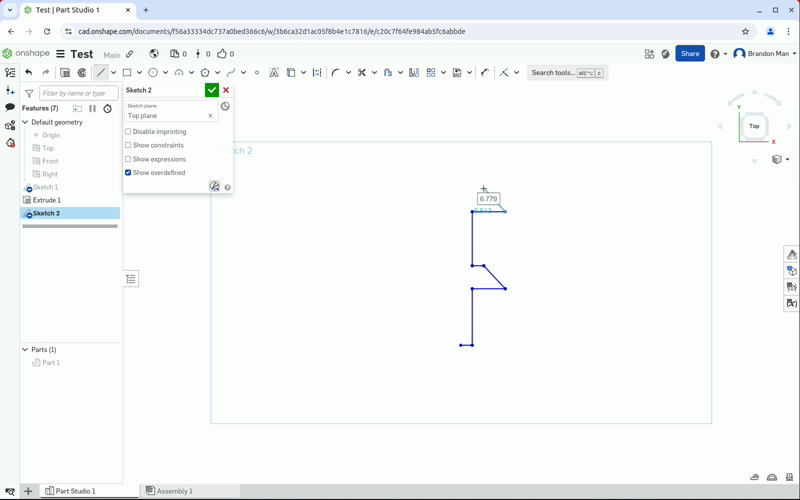
key_up(shift)
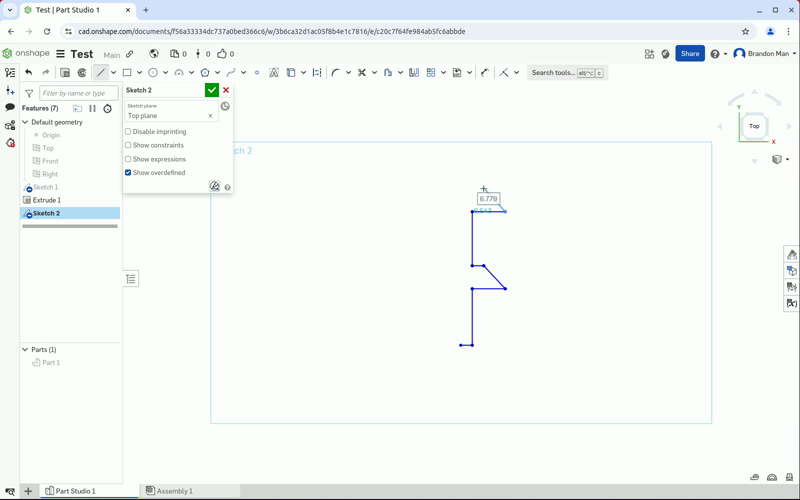
key_down(shift)
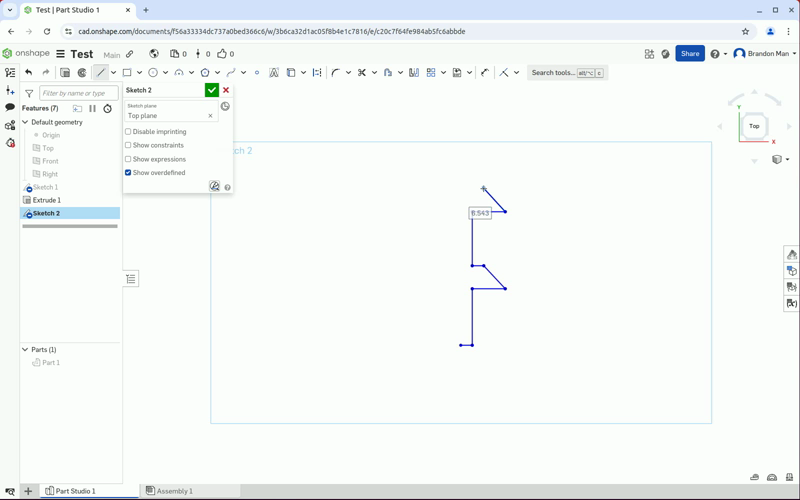
mouse_move(513, 188)
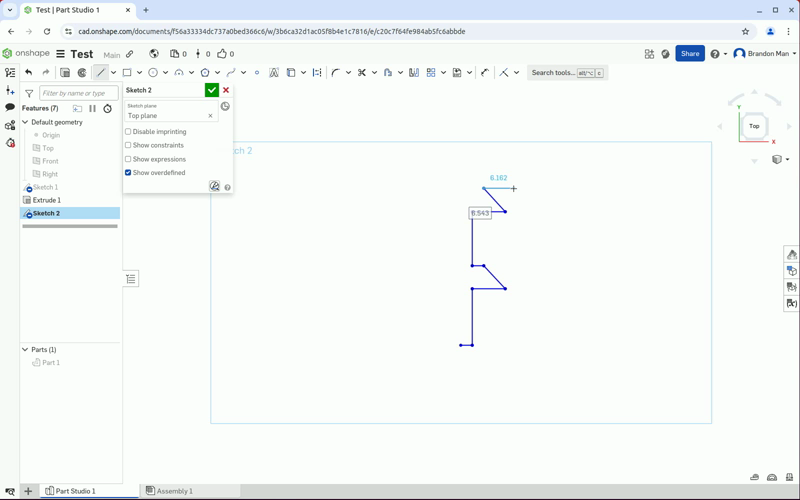
mouse_move(460, 188)
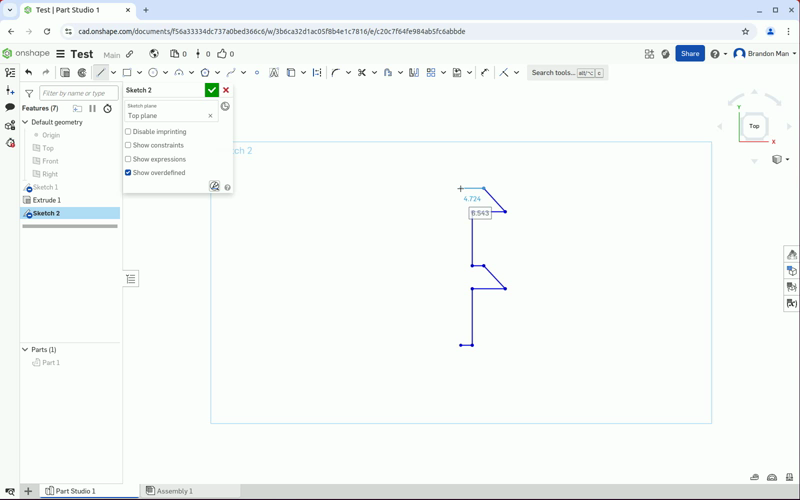
click(460, 188)
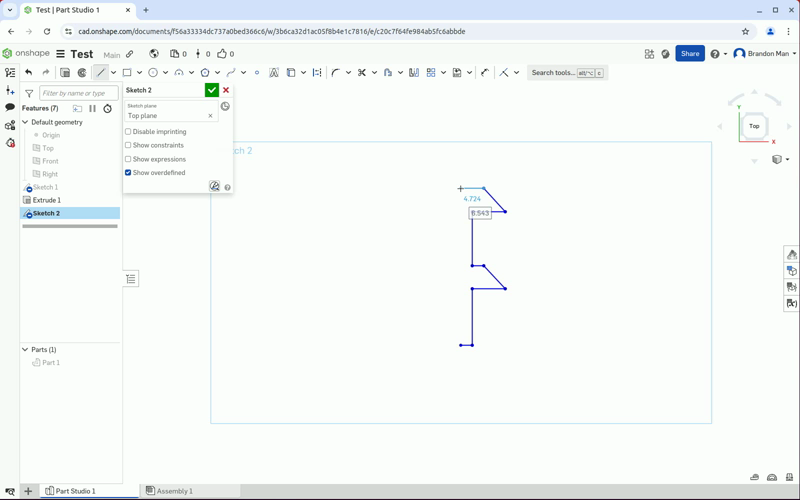
key_up(shift)
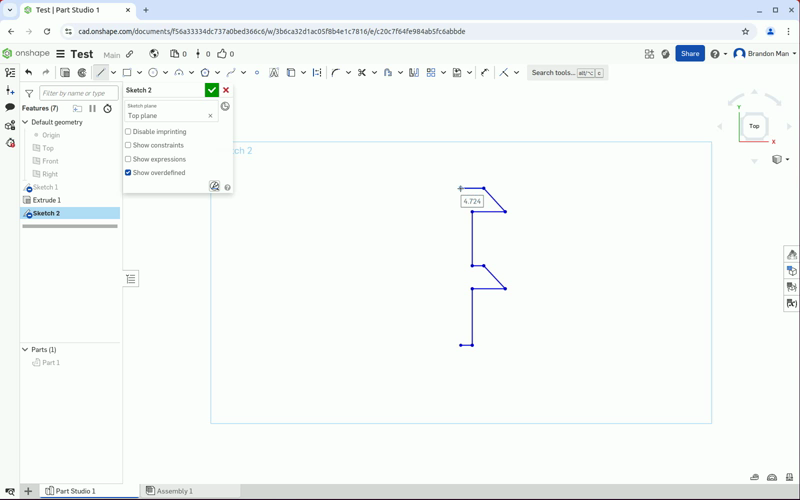
key_down(shift)
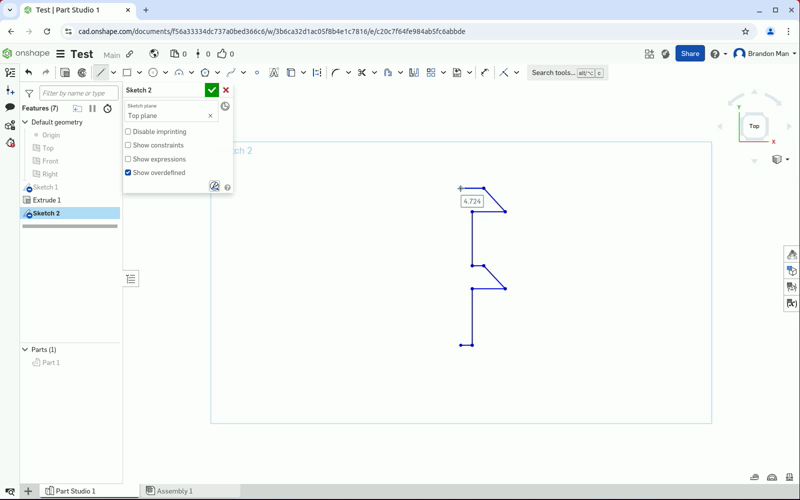
mouse_move(460, 345)
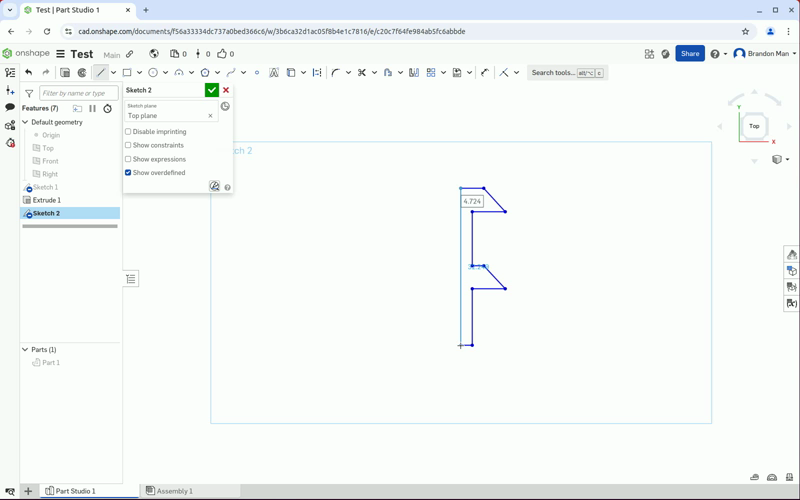
key_up(shift)
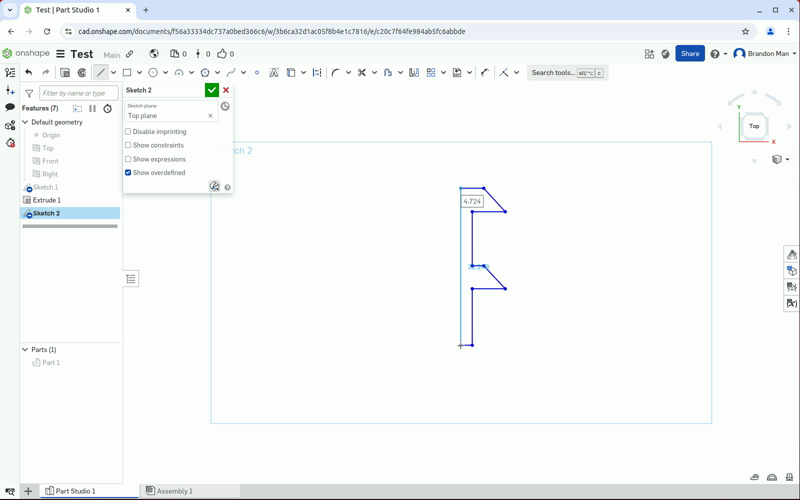
click(460, 345)
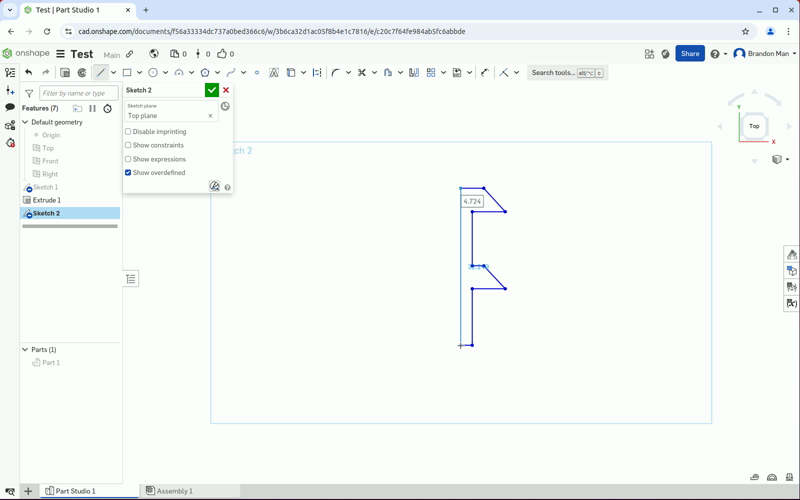
key(esc)
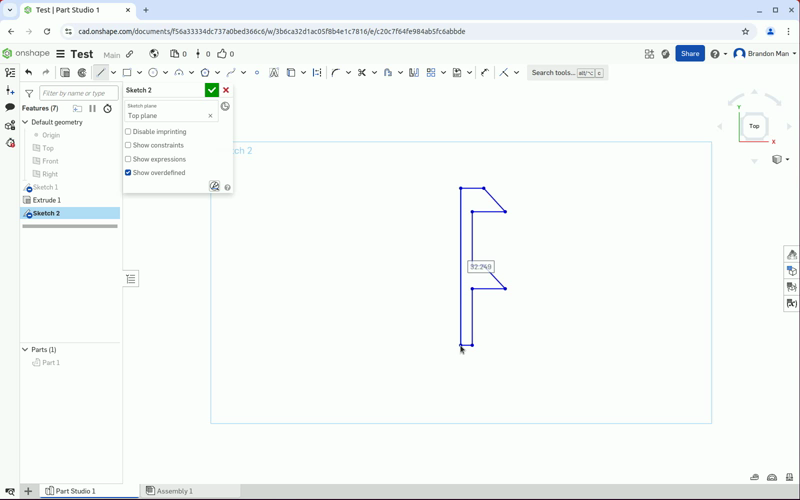
mouse_move(469, 202)
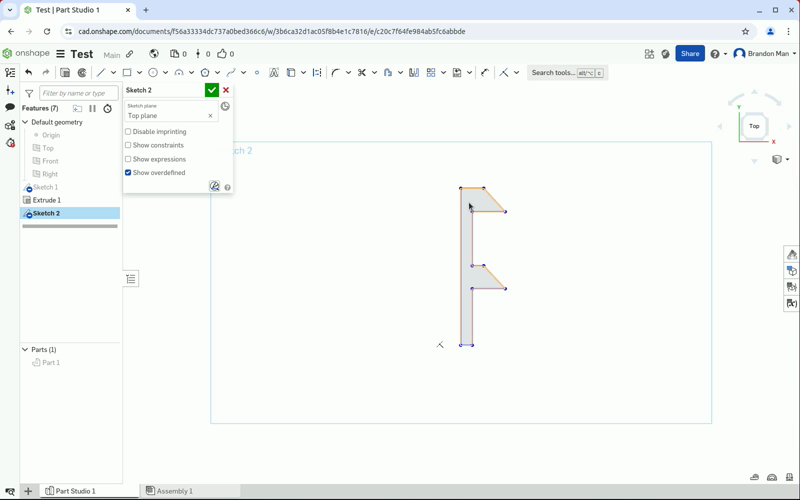
click(469, 202)
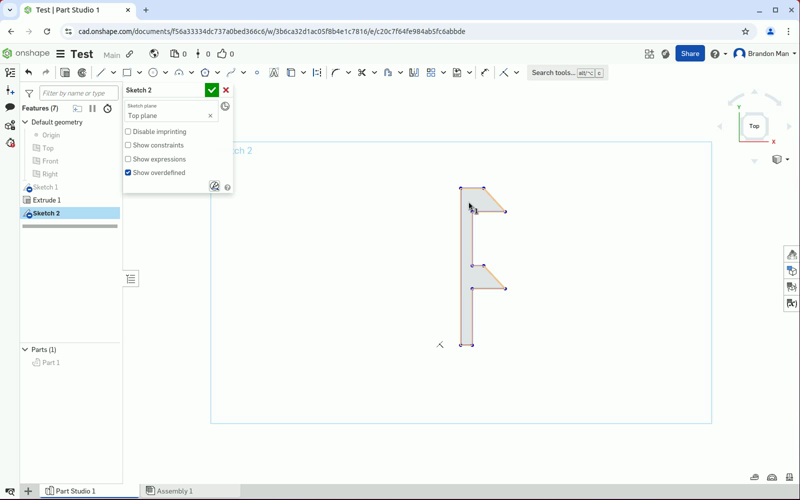
mouse_move(73, 352)
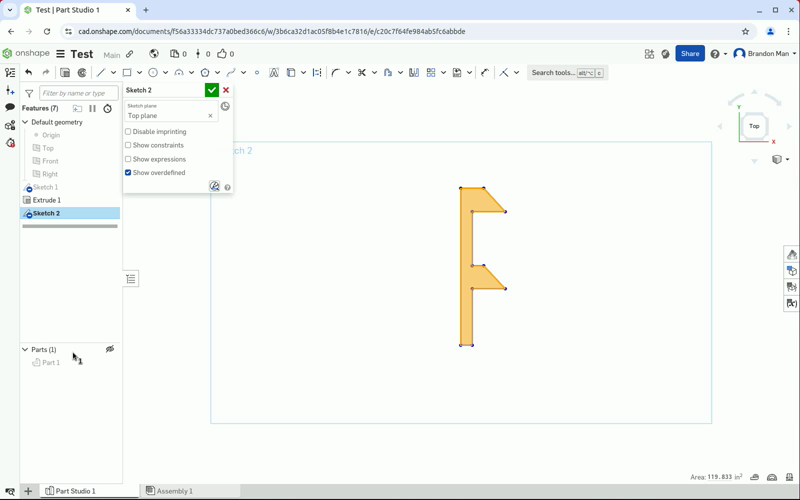
key(shift+y)
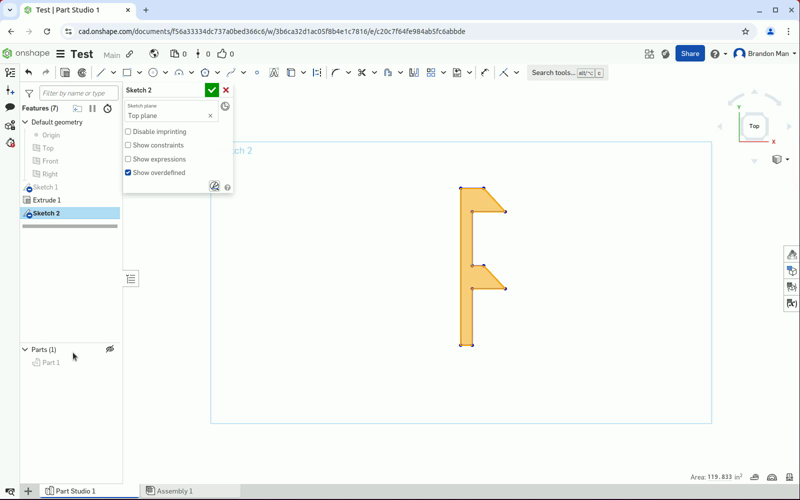
key(shift+e)
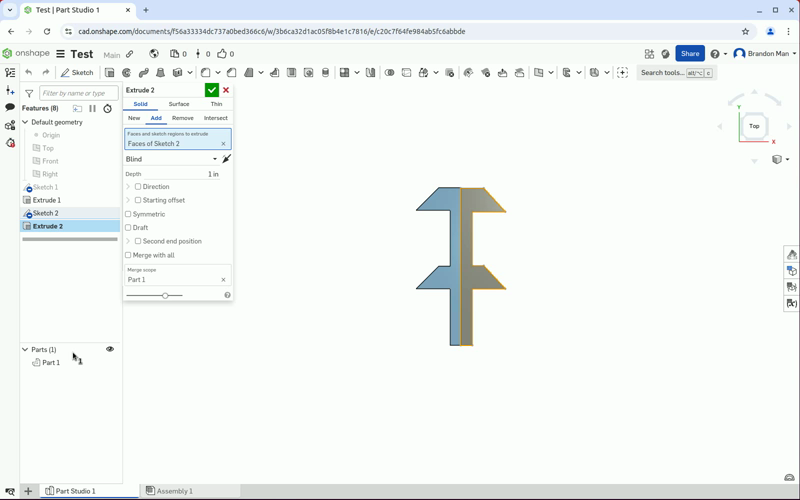
mouse_move(143, 106)
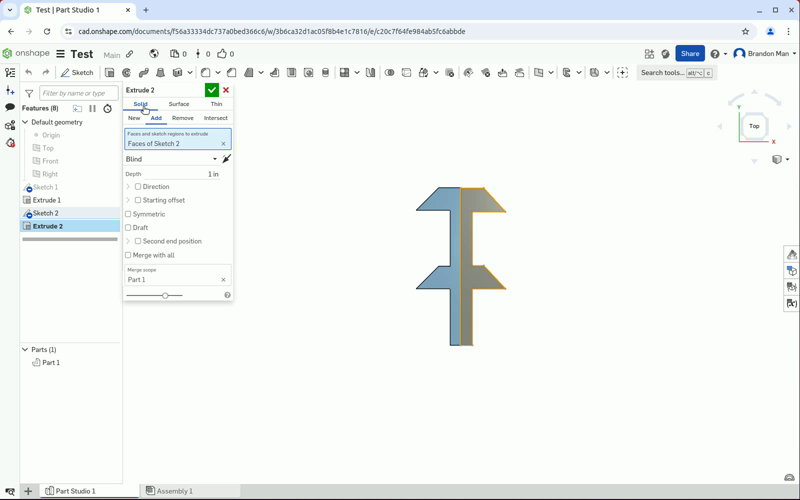
click(143, 106)
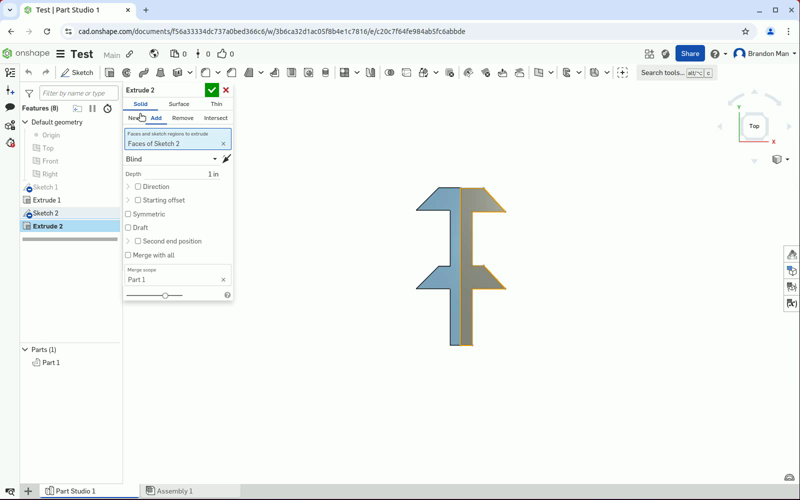
mouse_move(137, 120)
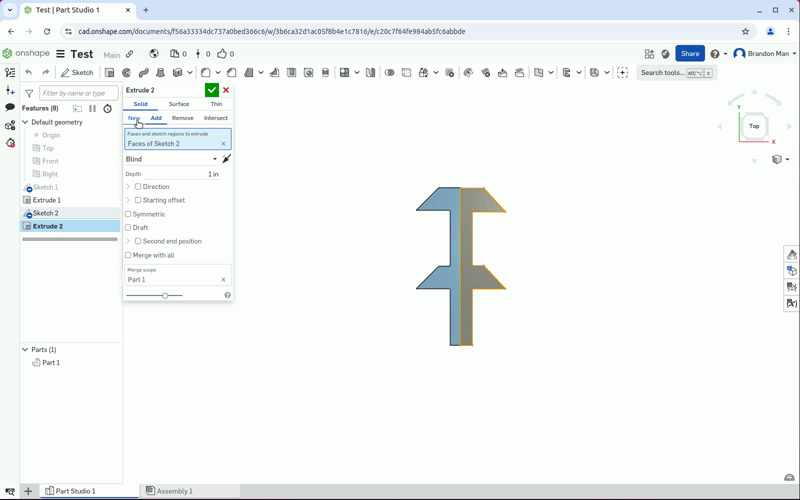
click(137, 120)
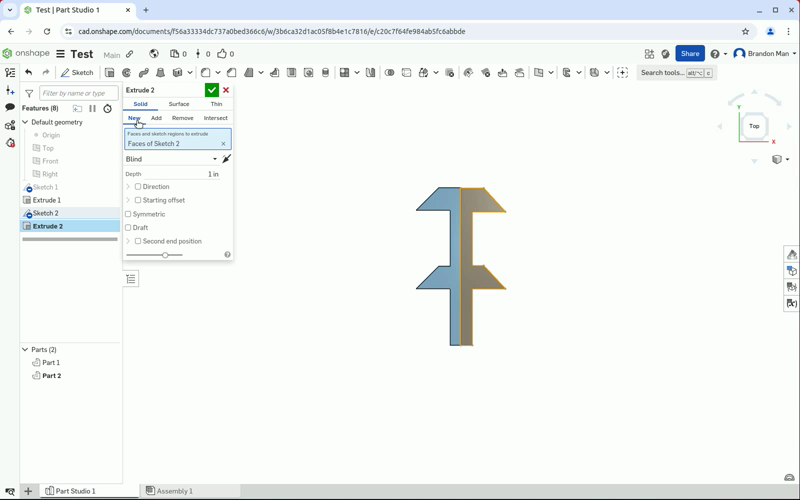
key(tab, 4)
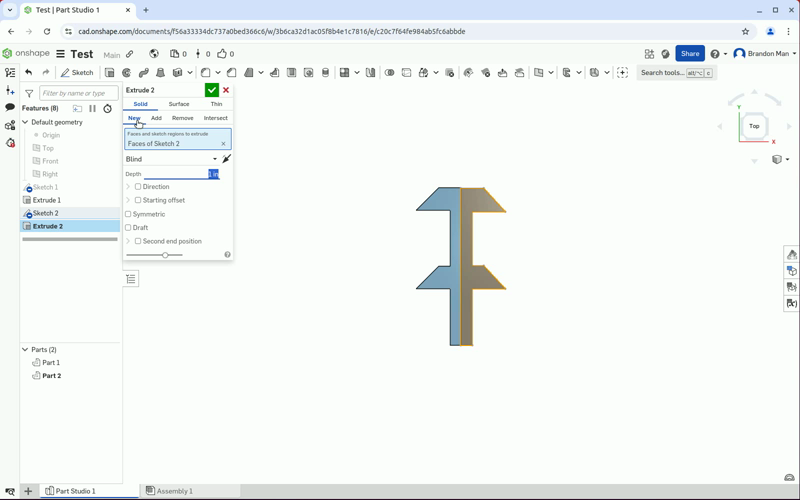
text(23.108)
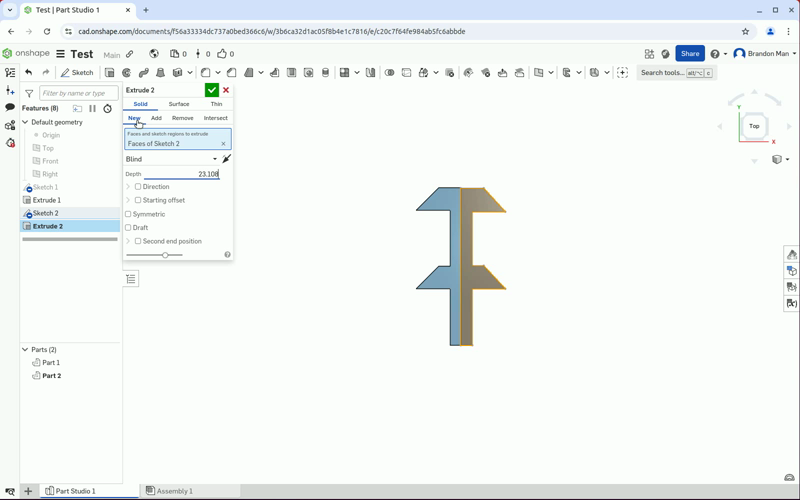
key(enter)
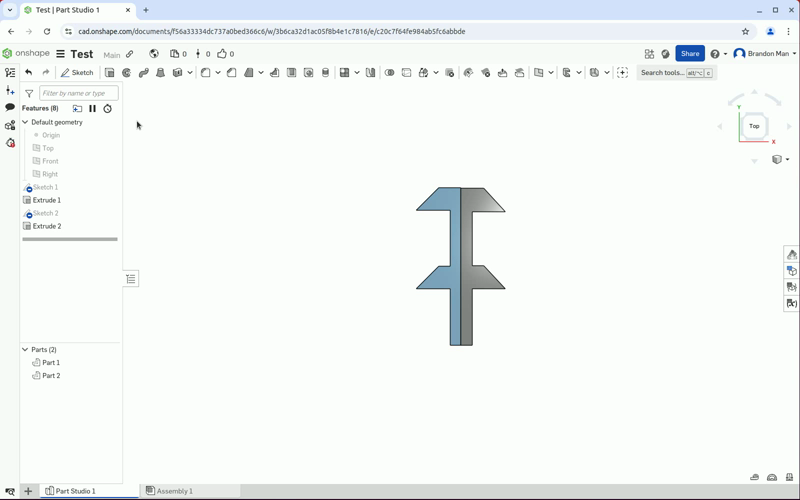
key(shift+h)
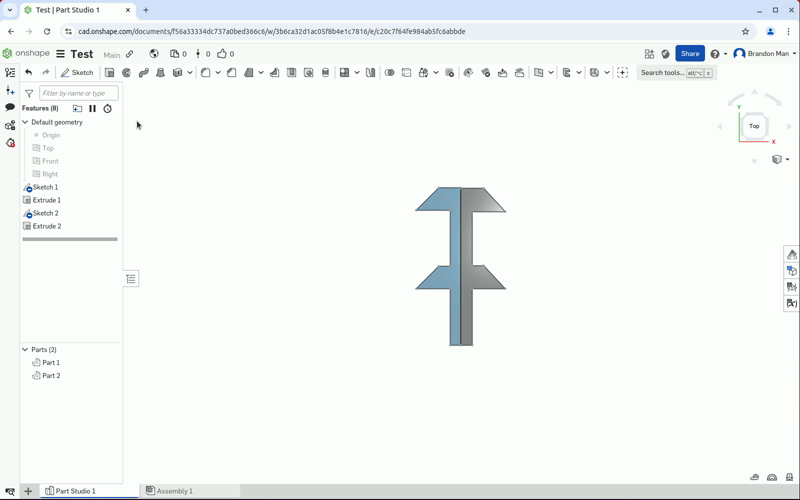
key(shift+h)
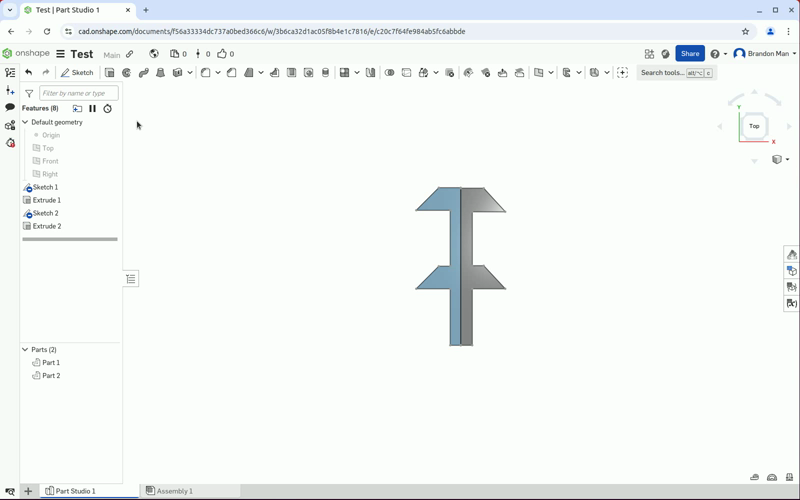
key(shift+7)
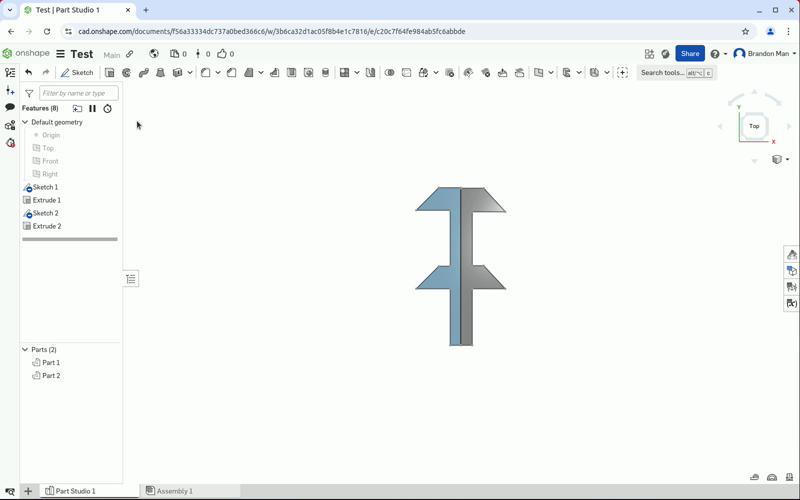
key(up, 3)
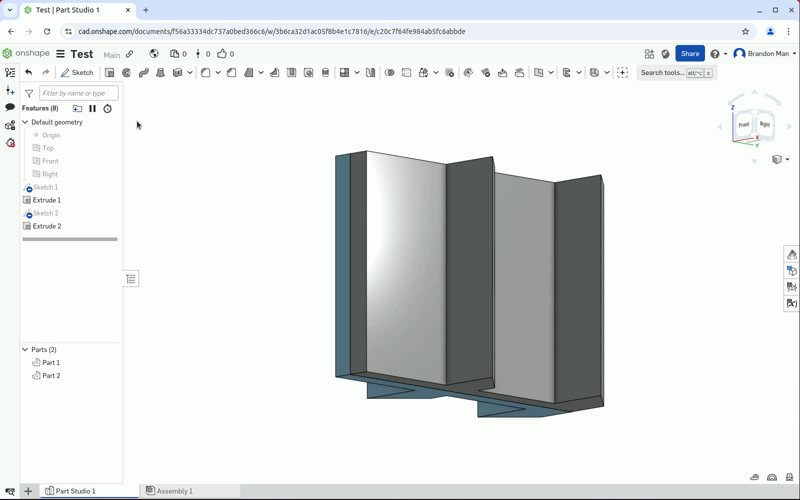
key(left, 3)
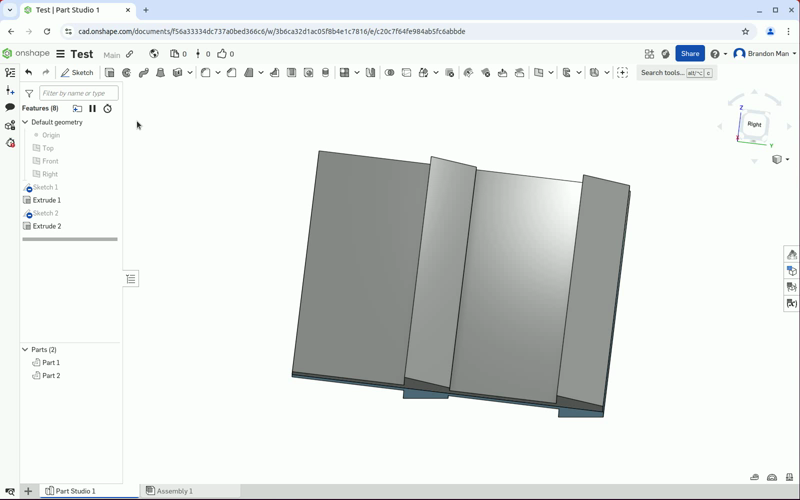
key(right, 3)
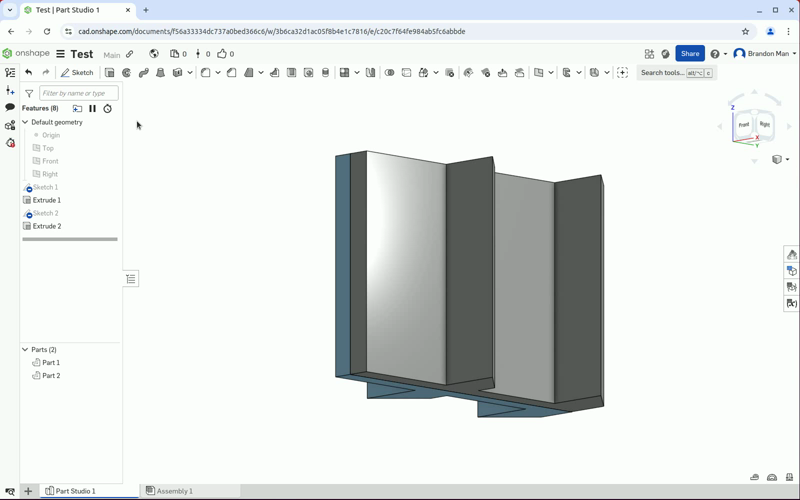
key(down, 3)
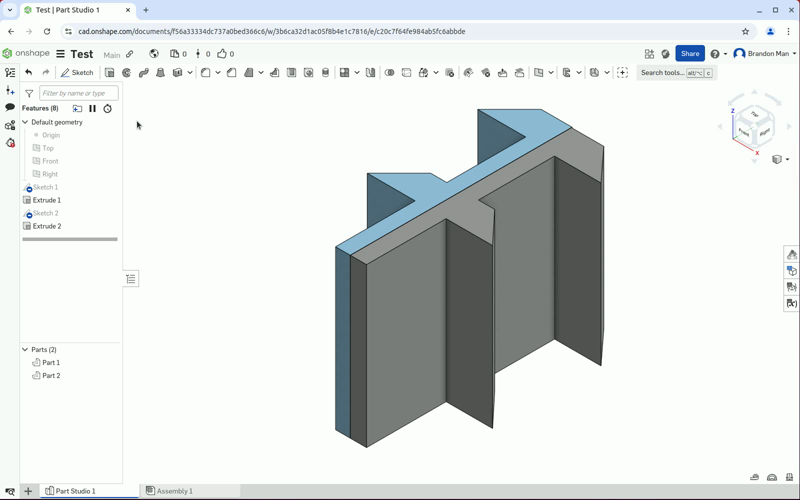
mouse_move(73, 189)
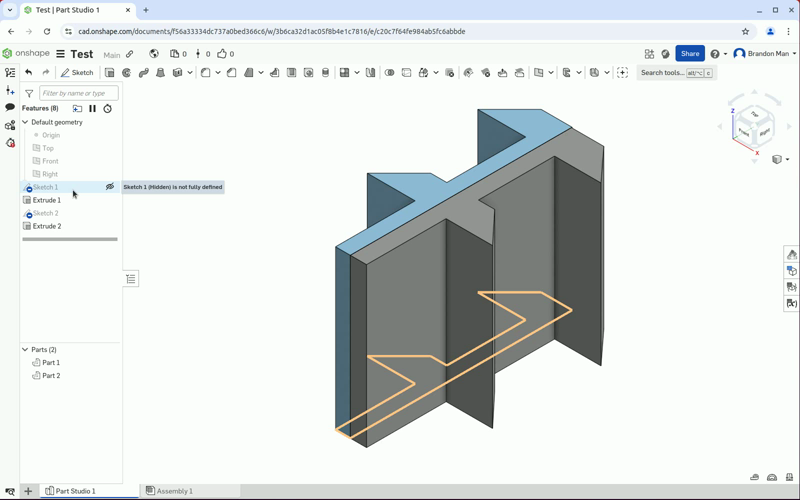
click(73, 189)